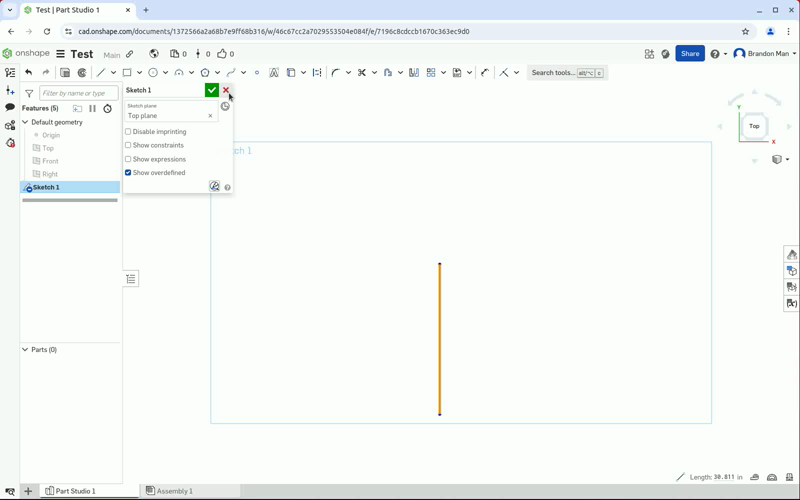
key(shift+h)
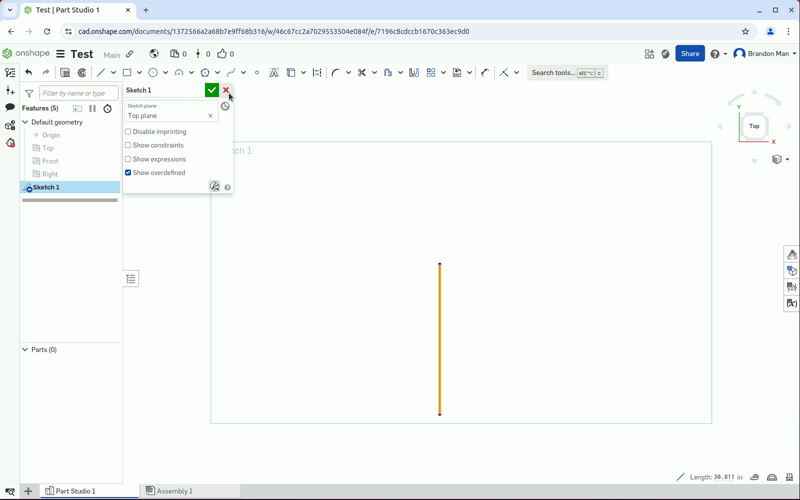
key(shift+s)
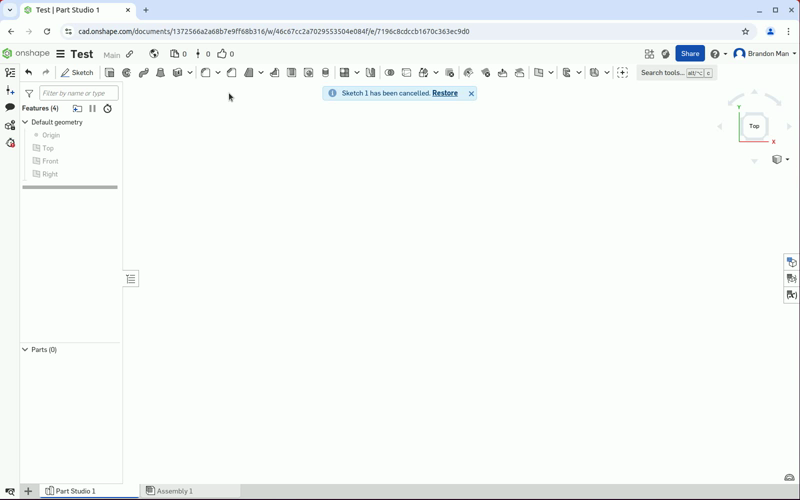
mouse_move(73, 150)
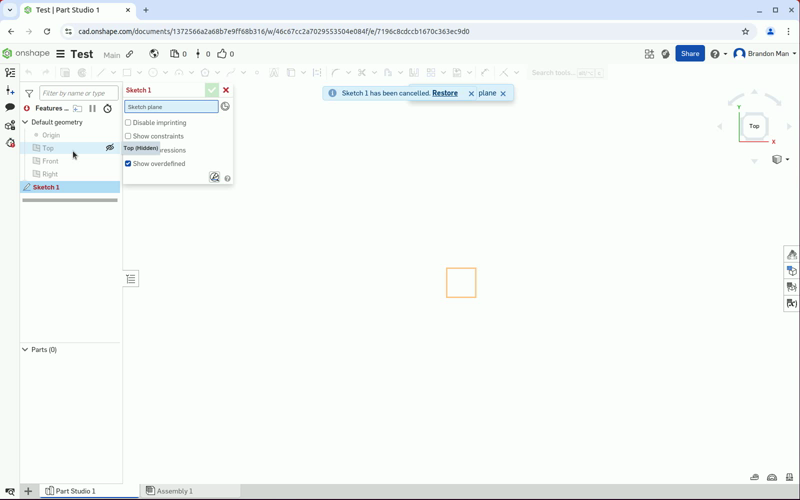
click(73, 150)
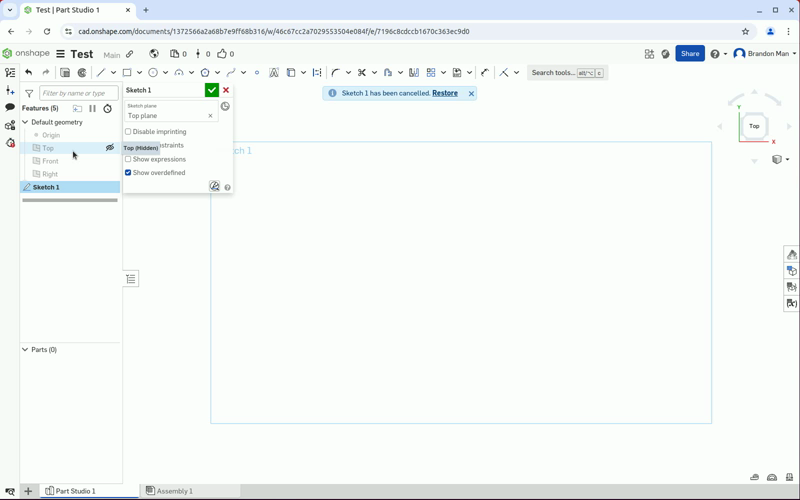
mouse_move(73, 352)
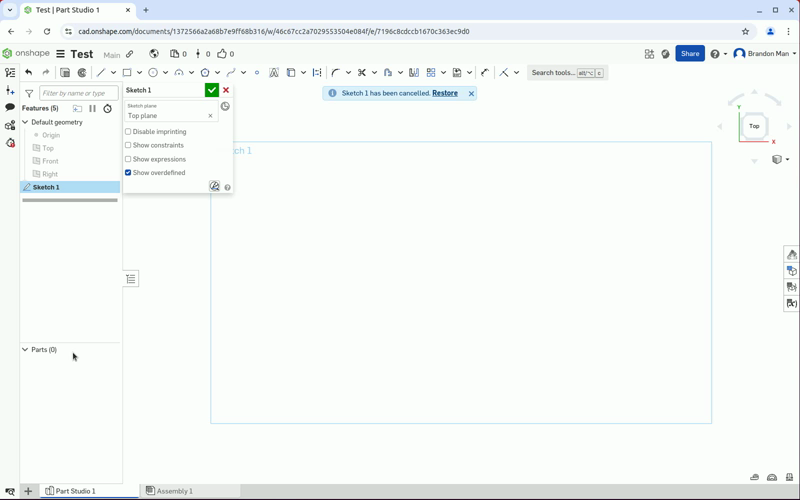
key(y)
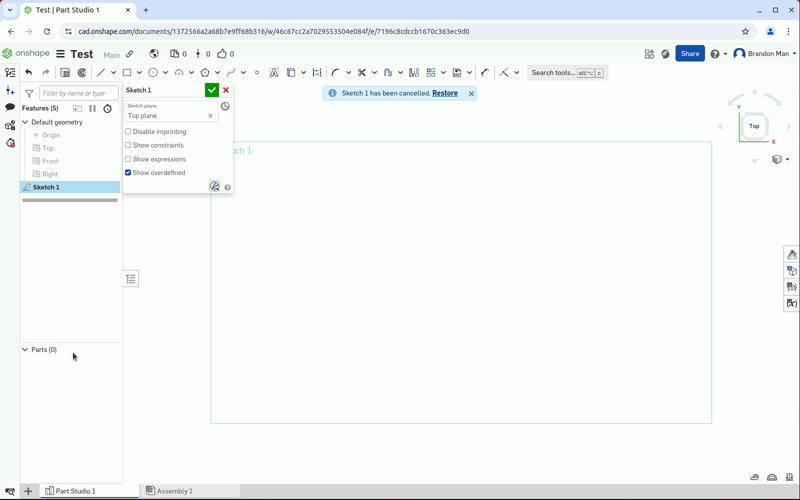
key(l)
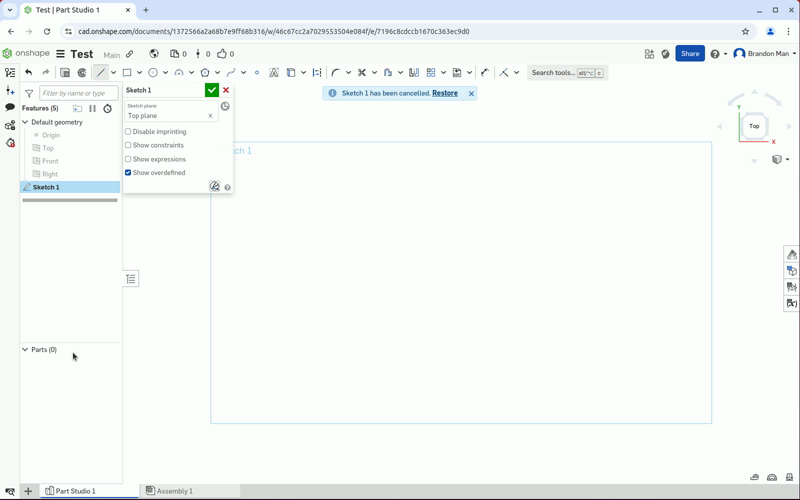
key_down(shift)
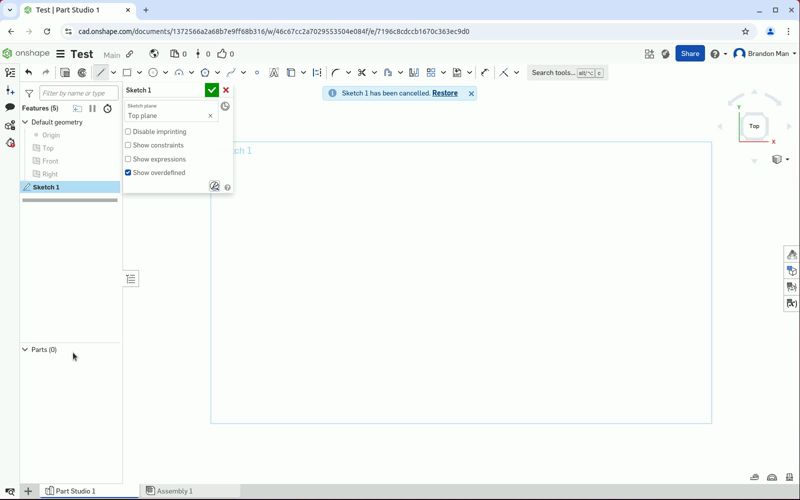
mouse_move(348, 282)
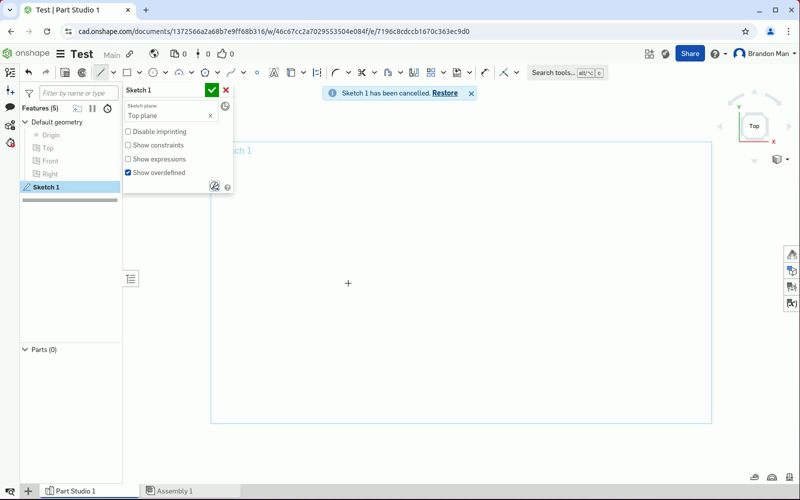
click(348, 282)
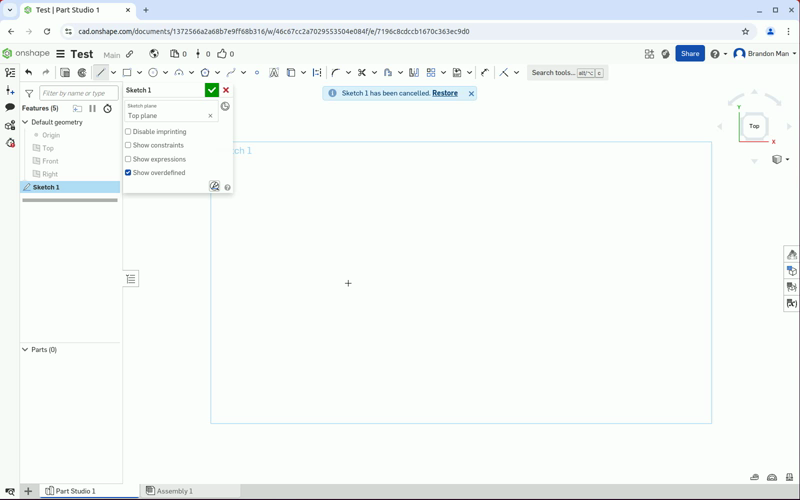
key_up(shift)
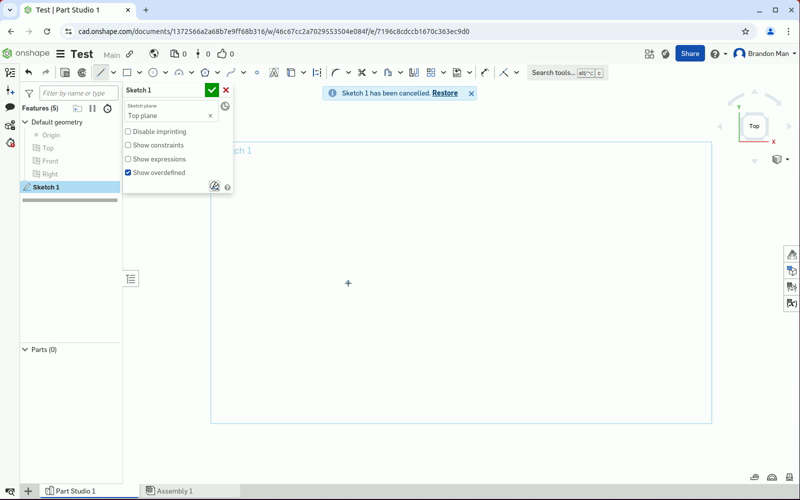
key_down(shift)
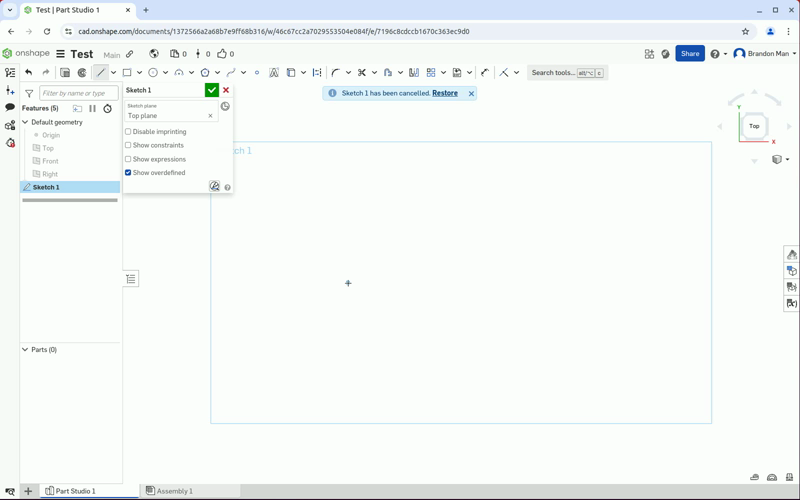
mouse_move(460, 282)
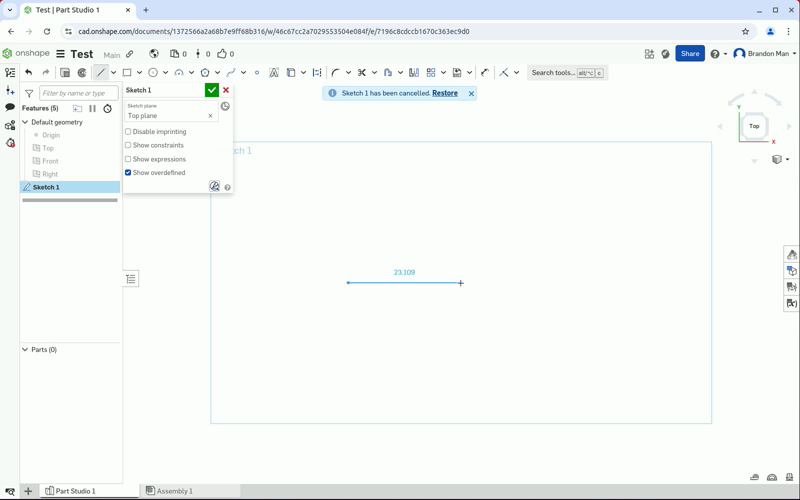
click(460, 282)
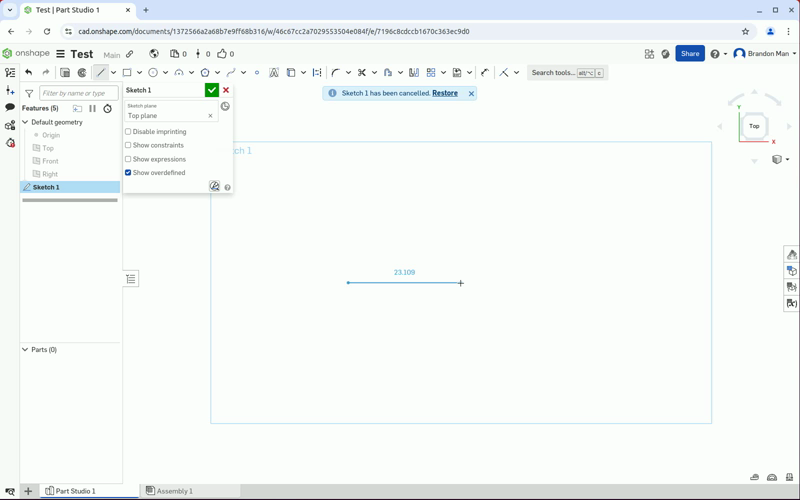
key_up(shift)
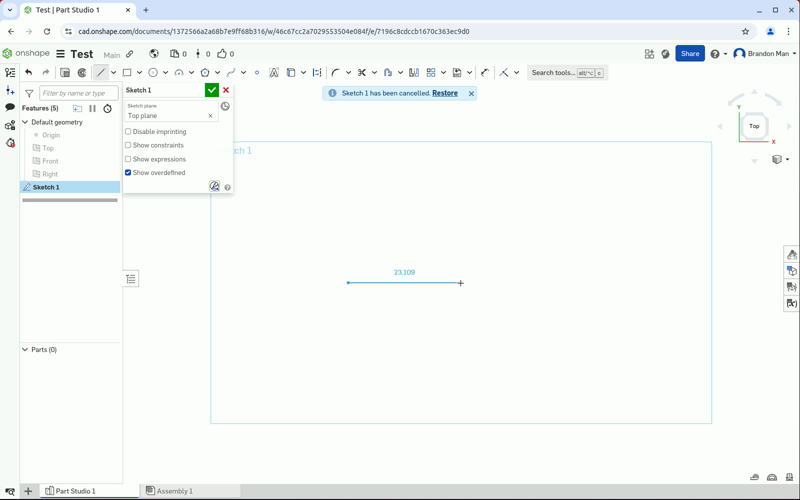
key_down(shift)
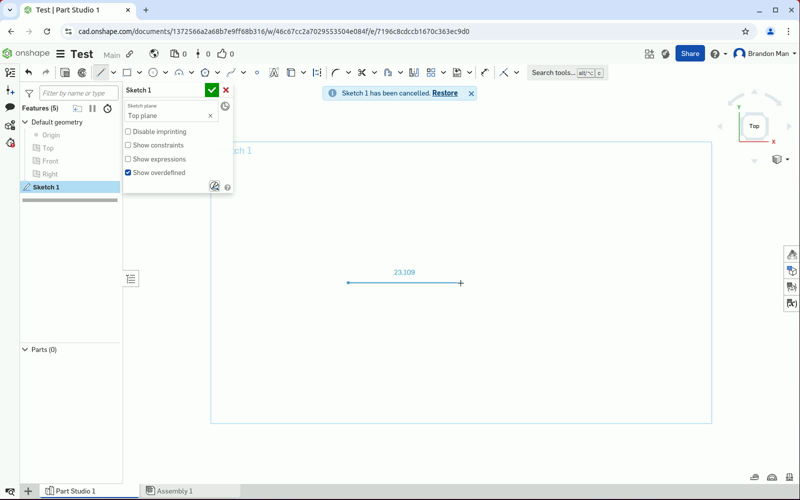
mouse_move(460, 170)
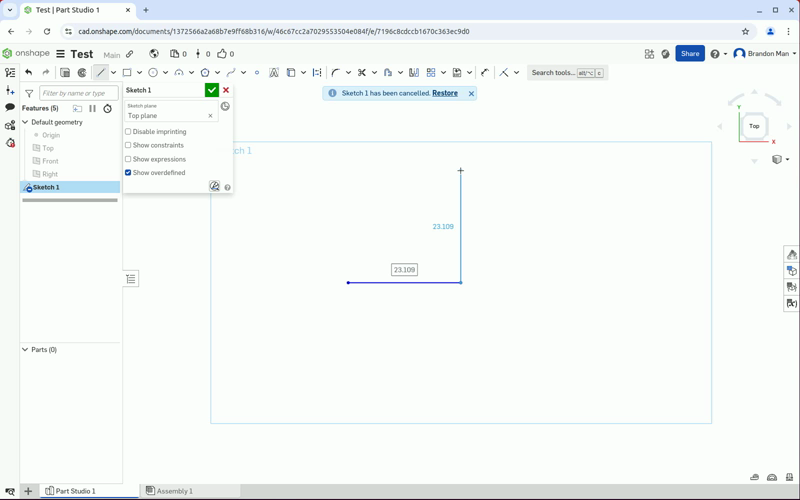
click(460, 170)
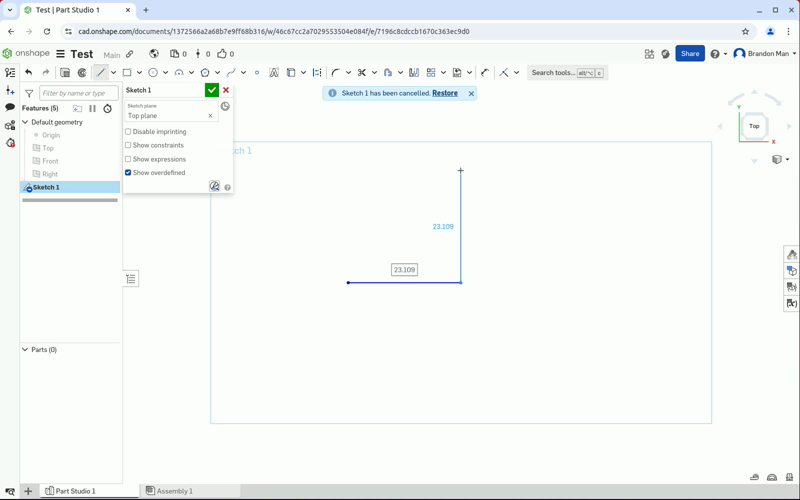
key_up(shift)
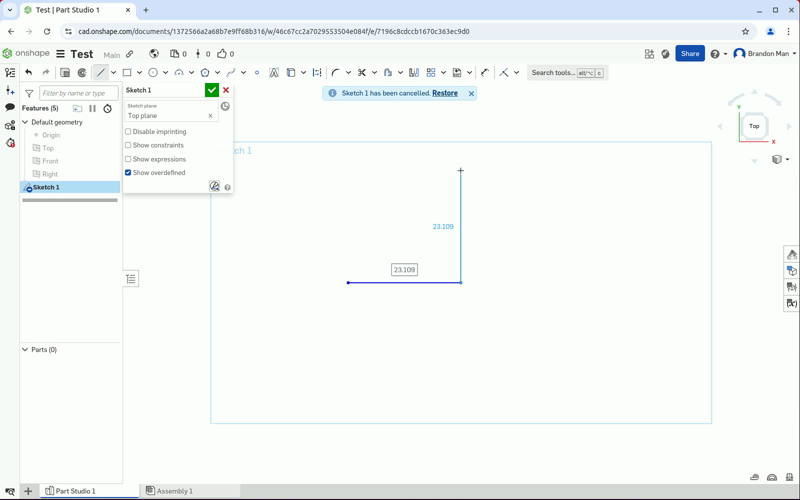
key_down(shift)
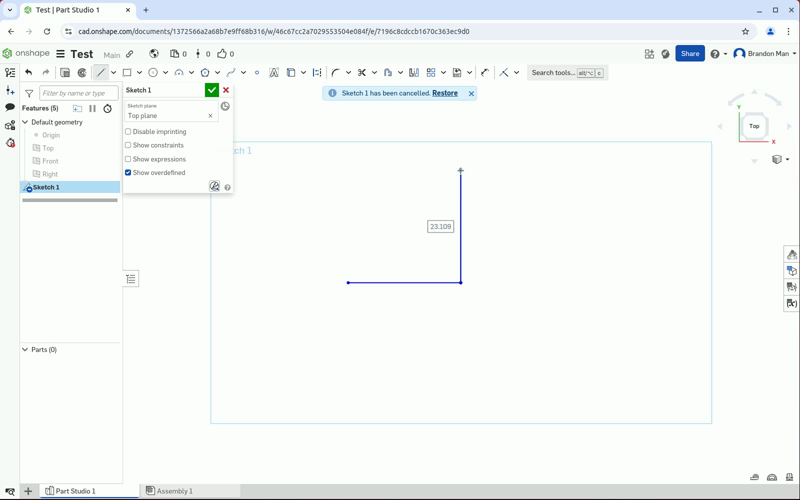
mouse_move(348, 170)
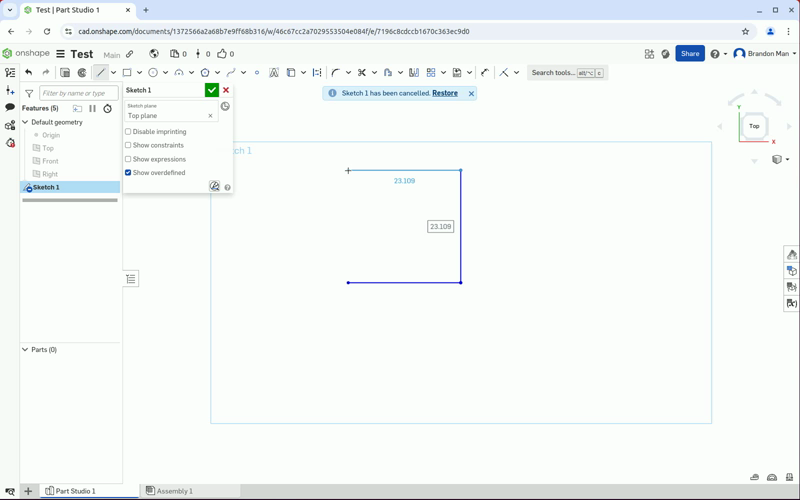
click(348, 170)
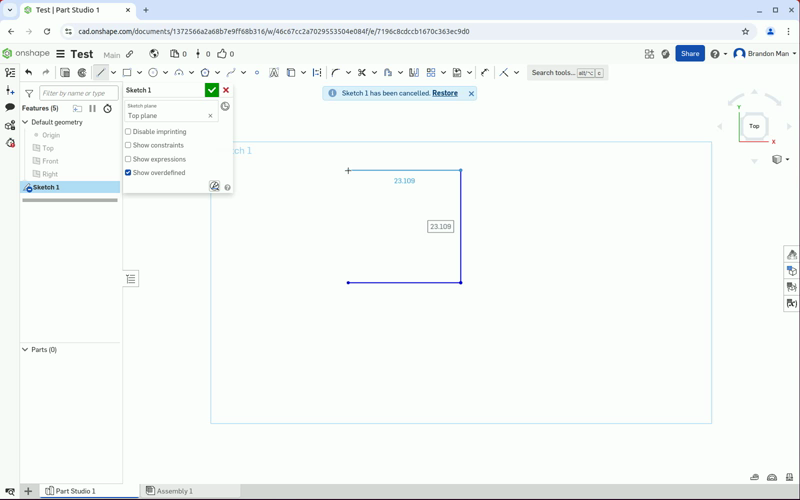
key_up(shift)
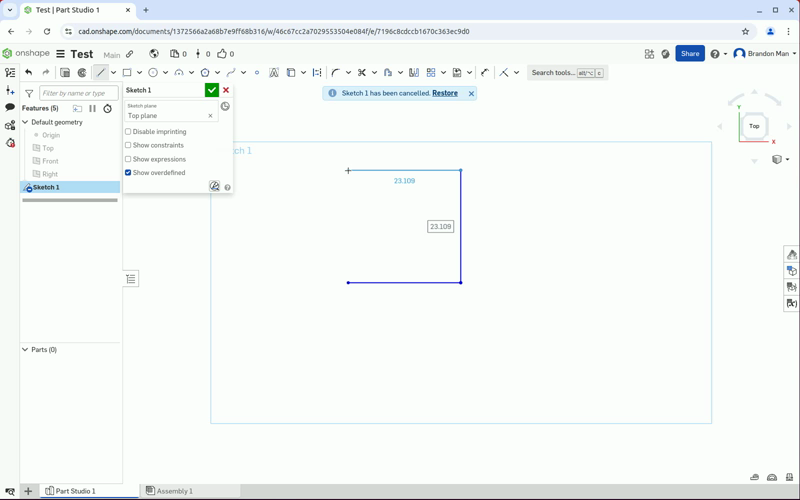
key_down(shift)
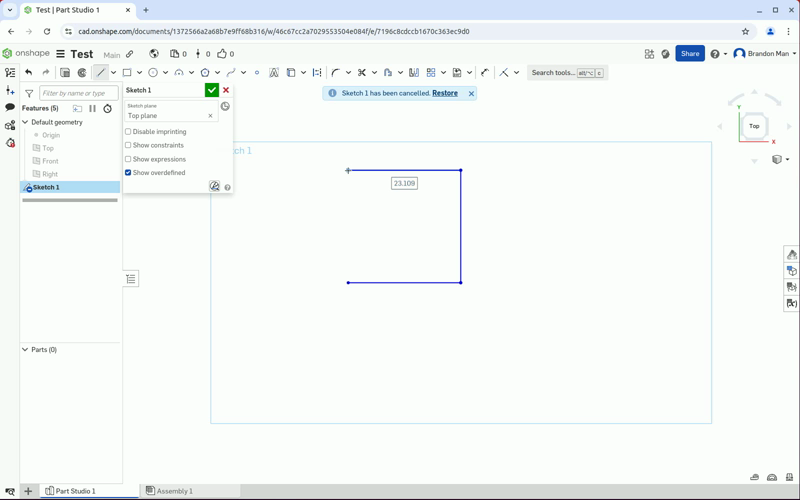
mouse_move(348, 282)
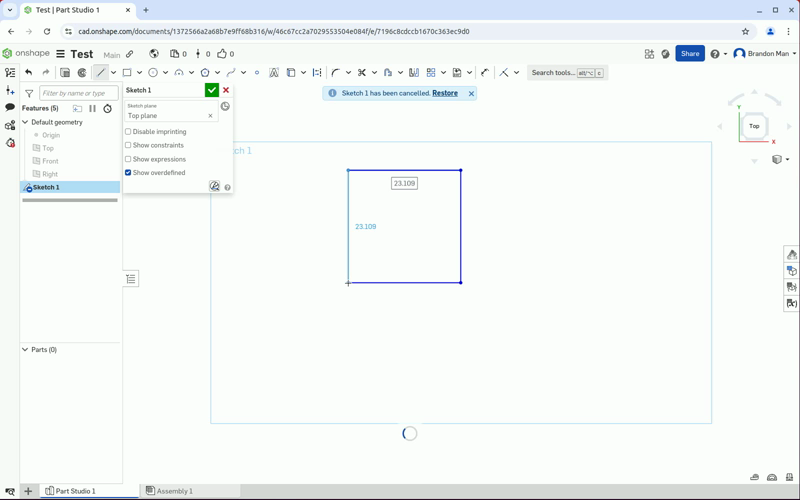
key_up(shift)
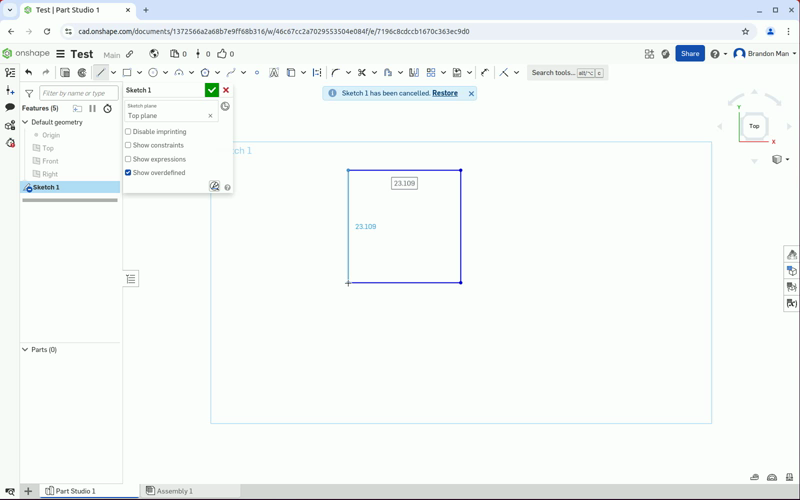
click(348, 282)
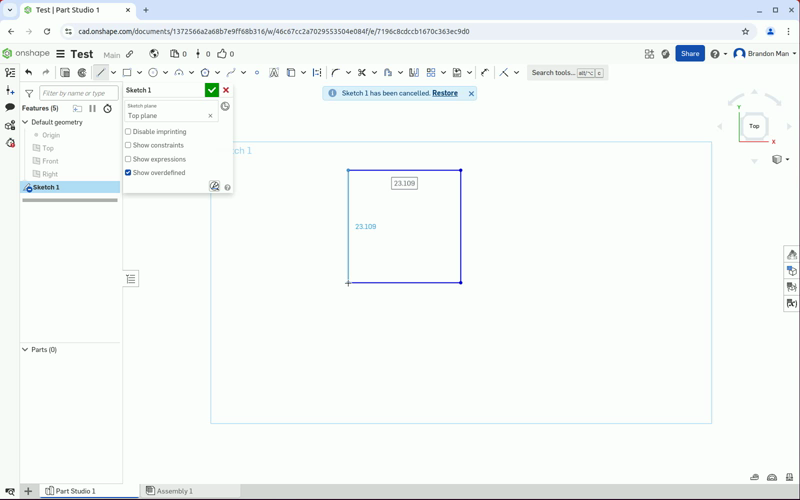
key(esc)
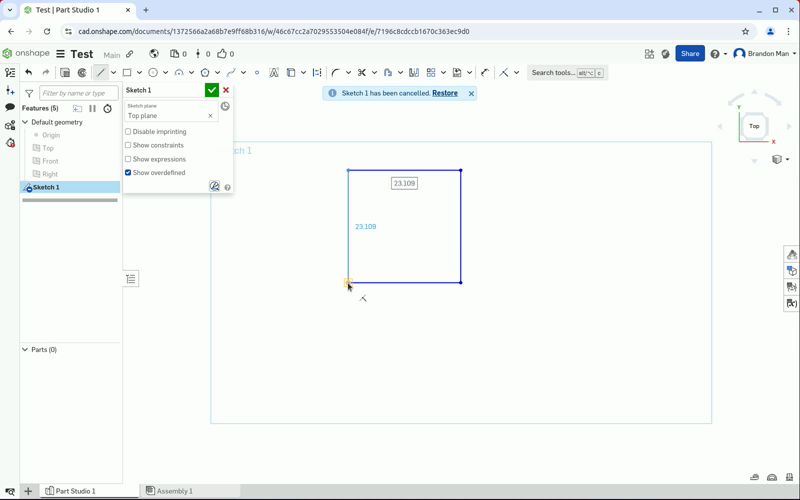
mouse_move(368, 239)
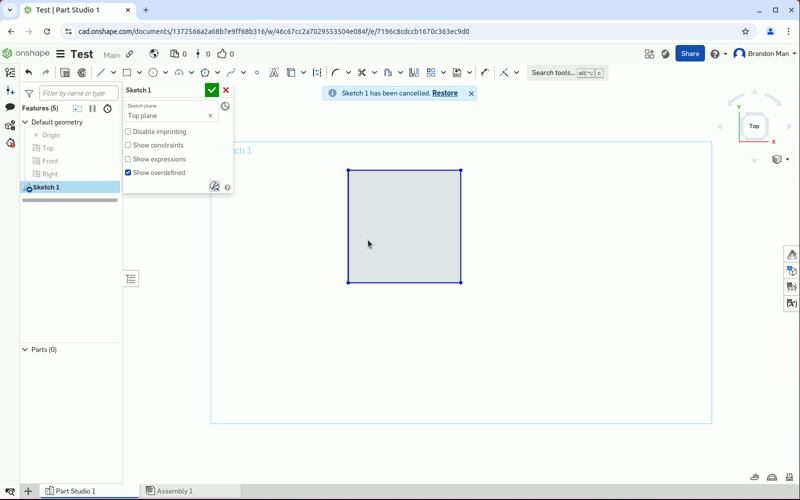
click(368, 239)
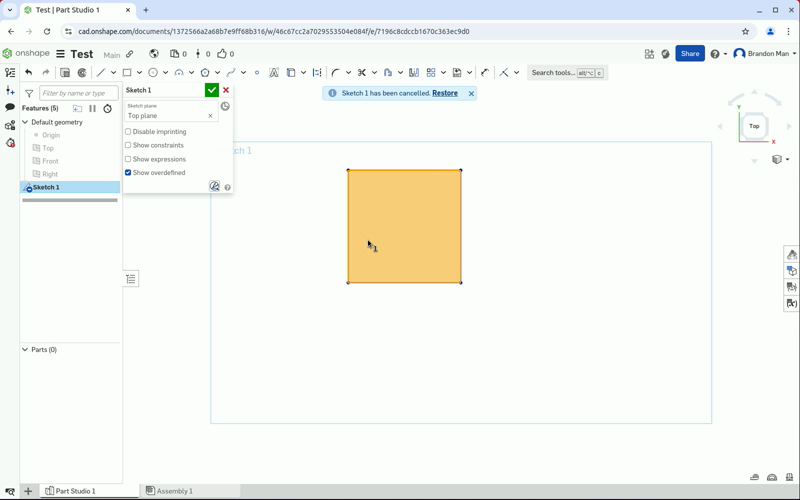
mouse_move(73, 352)
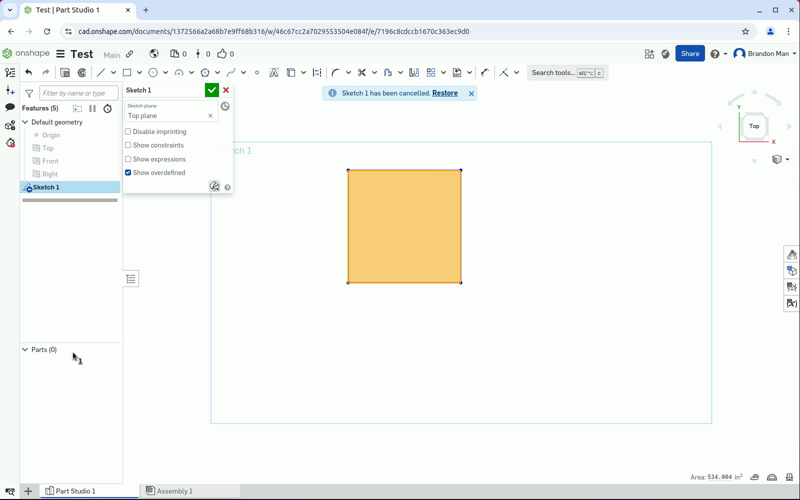
key(shift+y)
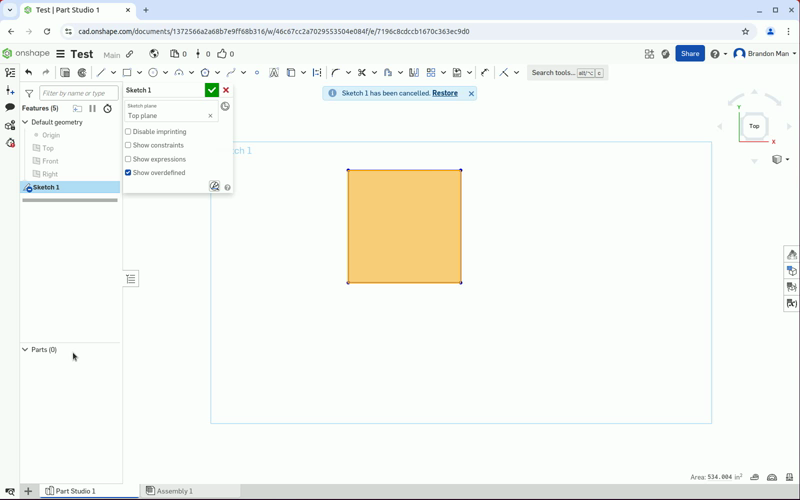
key(shift+e)
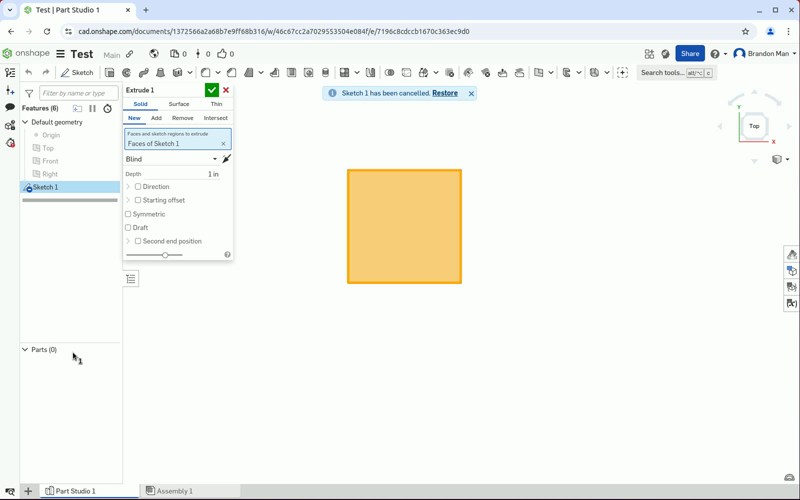
mouse_move(143, 106)
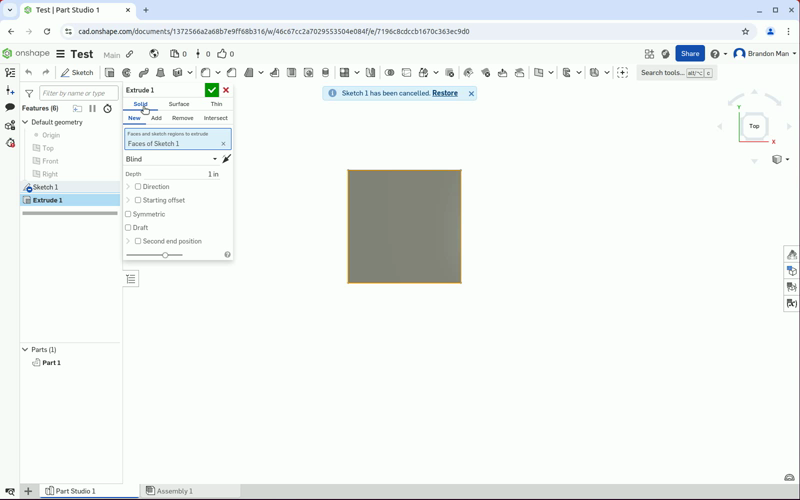
click(143, 106)
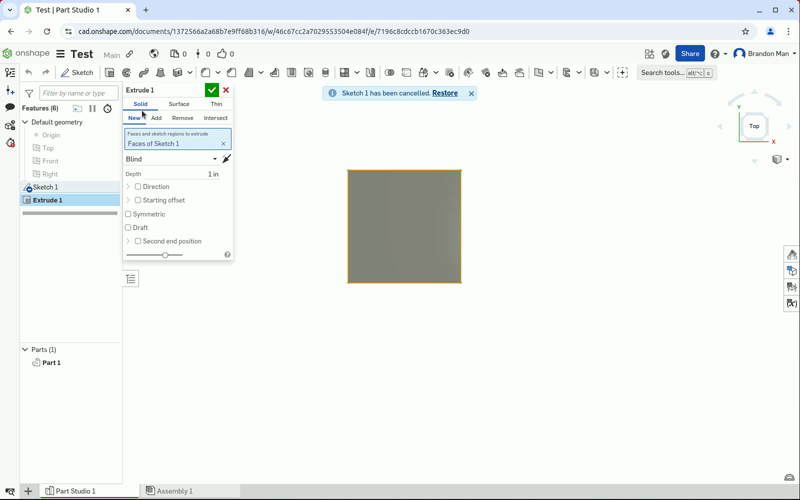
mouse_move(137, 120)
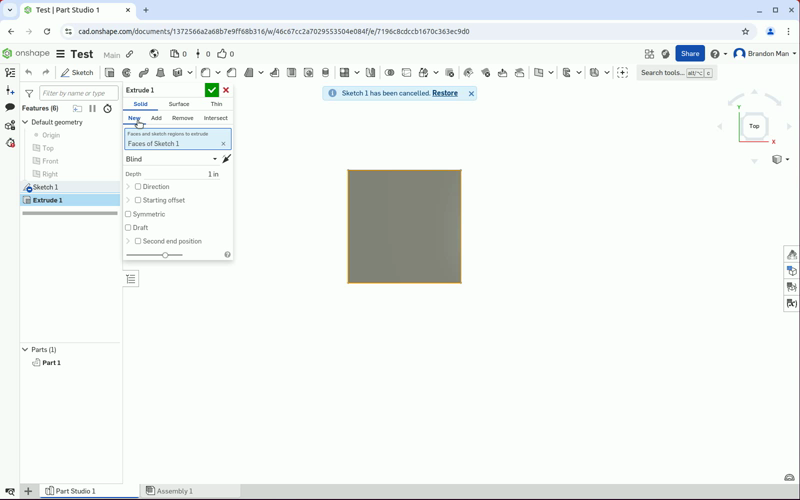
click(137, 120)
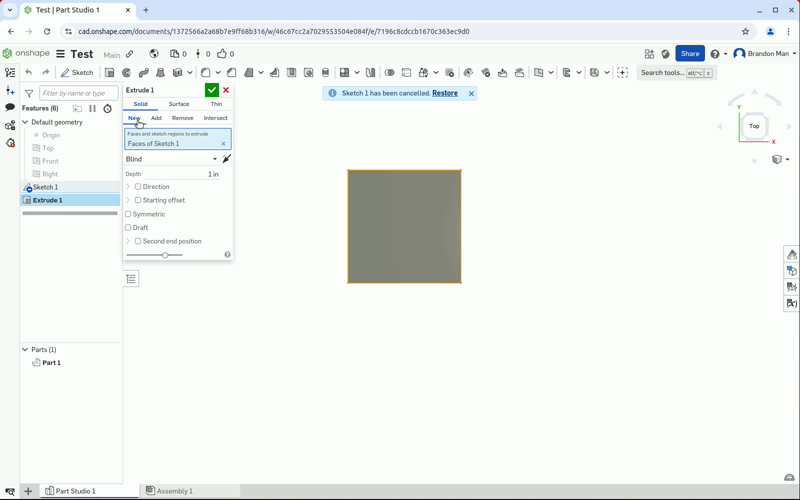
key(tab, 4)
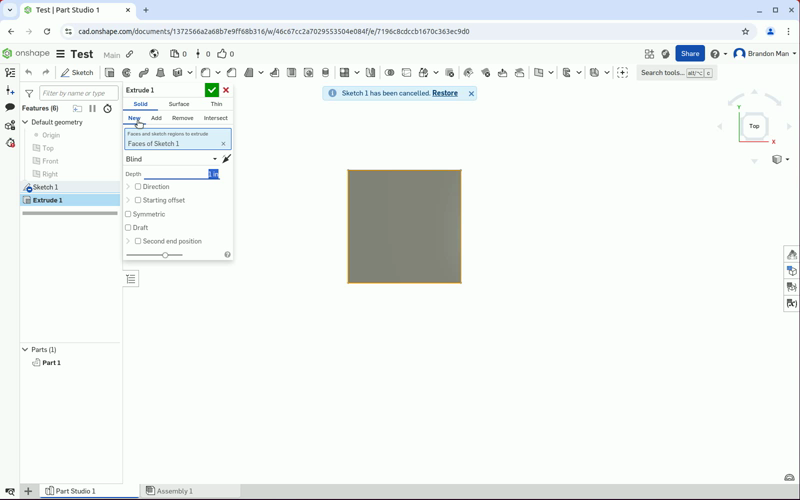
text(23.108)
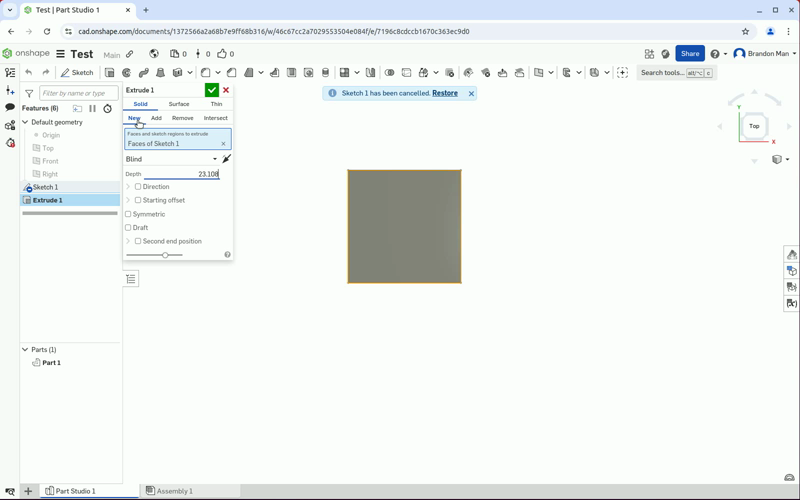
key(enter)
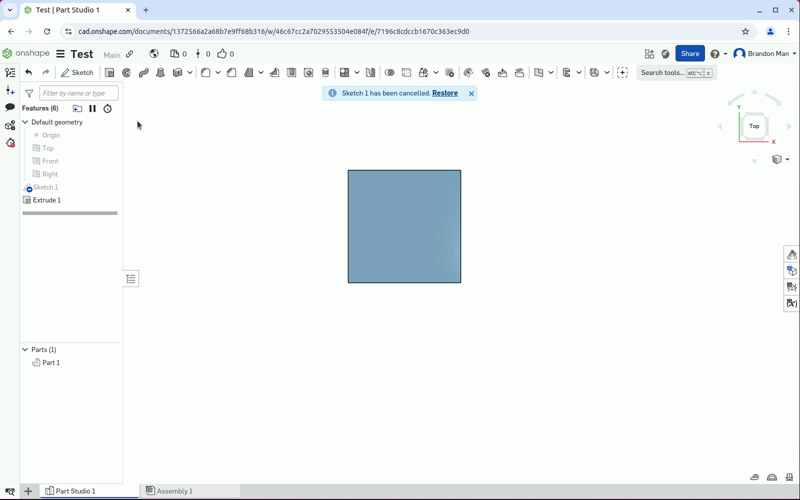
key(shift+h)
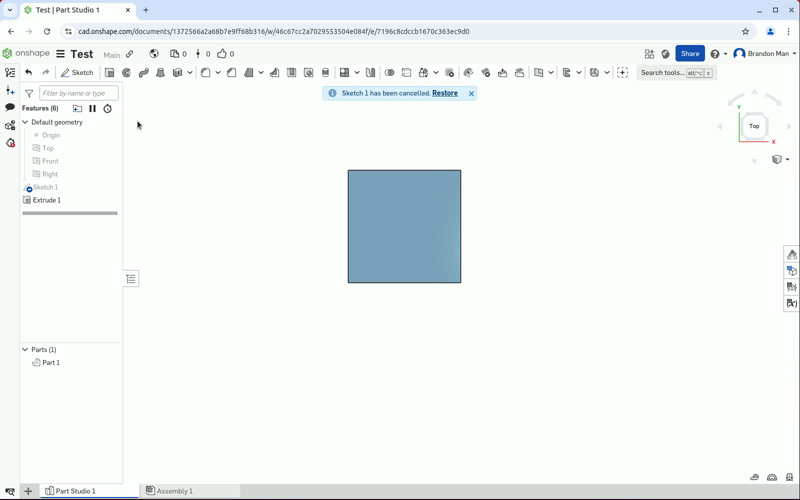
key(shift+h)
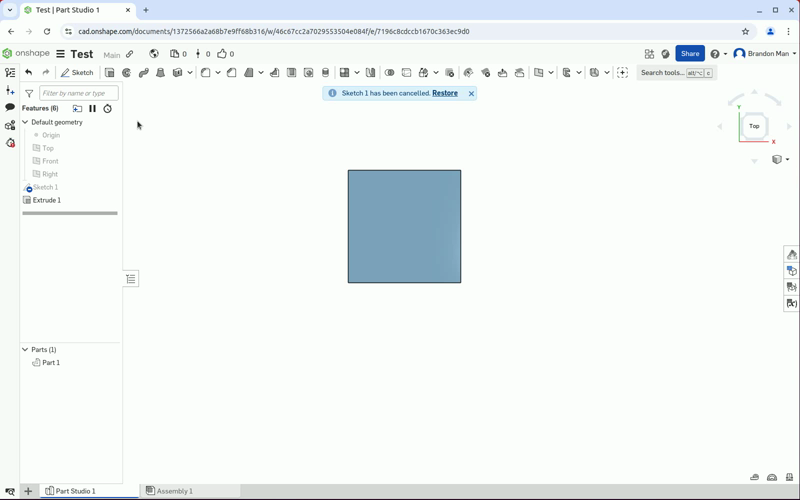
mouse_move(73, 189)
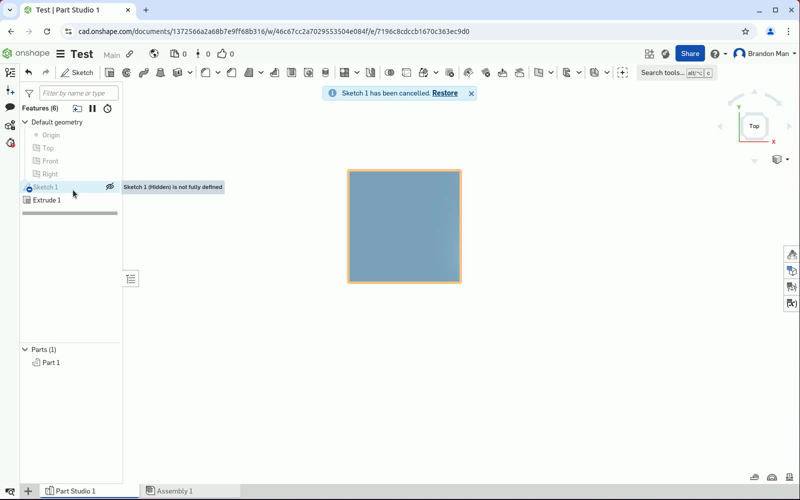
click(73, 189)
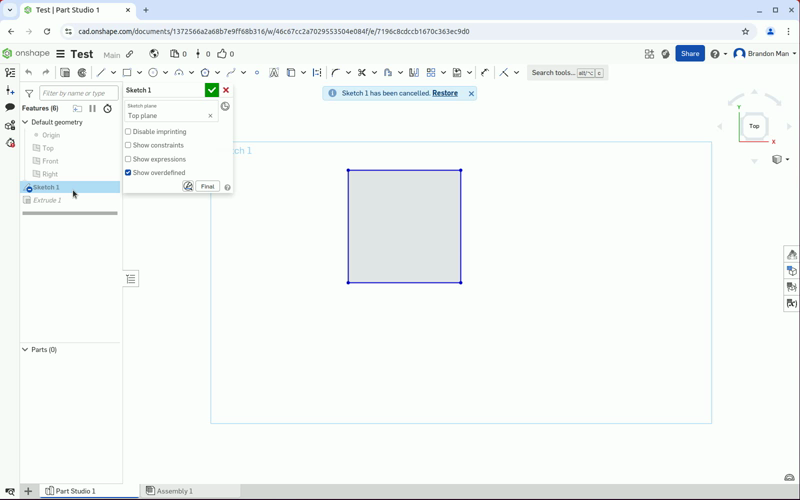
mouse_move(229, 92)
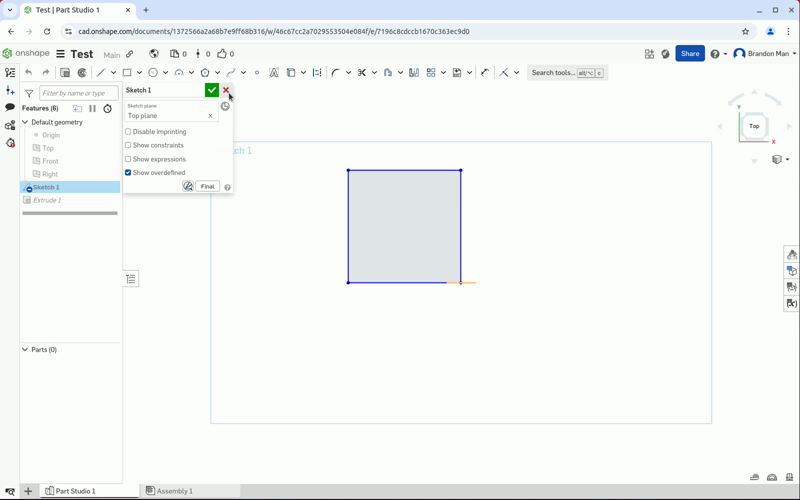
click(229, 92)
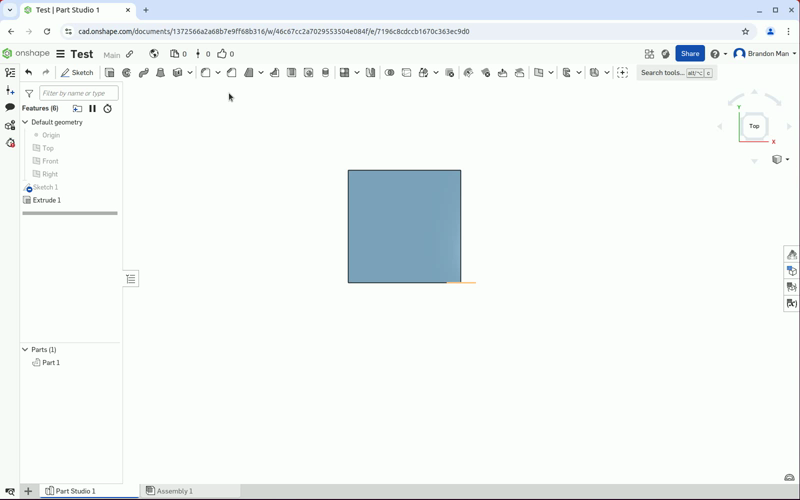
mouse_move(541, 75)
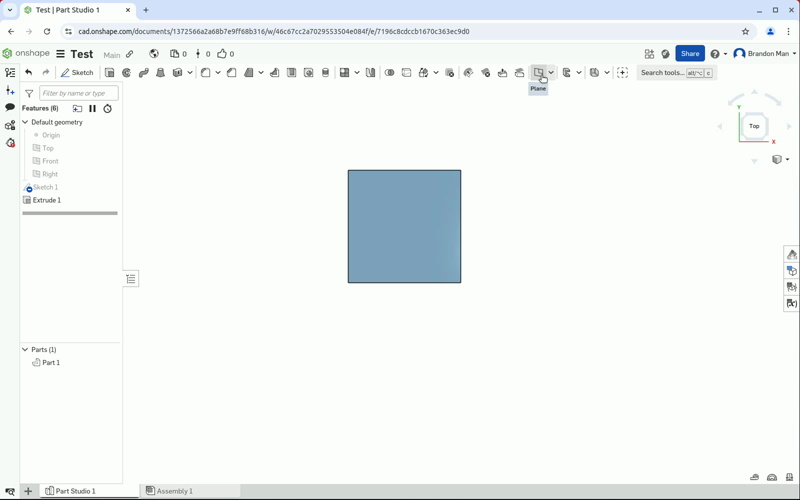
click(541, 75)
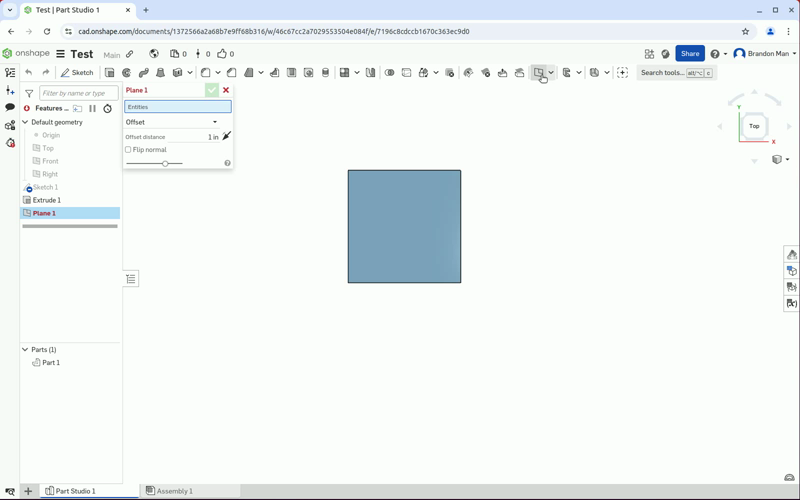
mouse_move(73, 150)
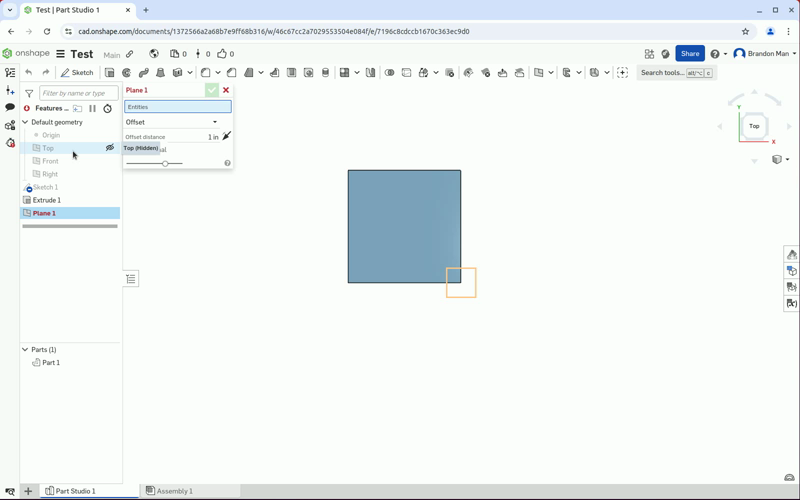
click(73, 150)
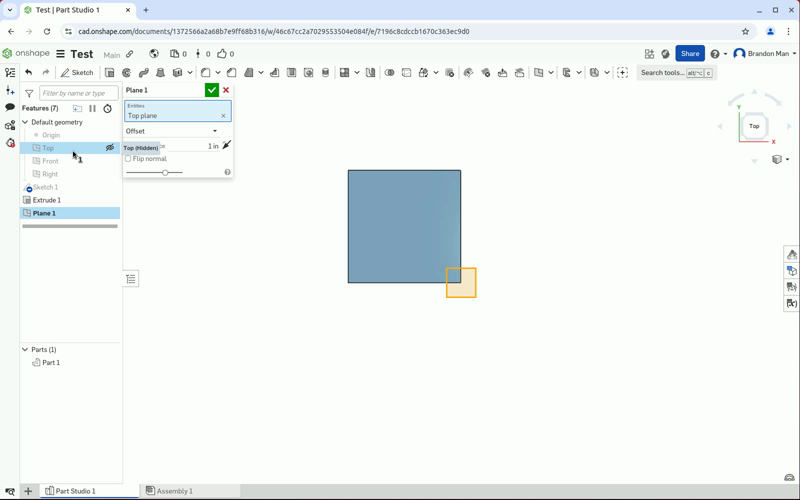
key(tab, 2)
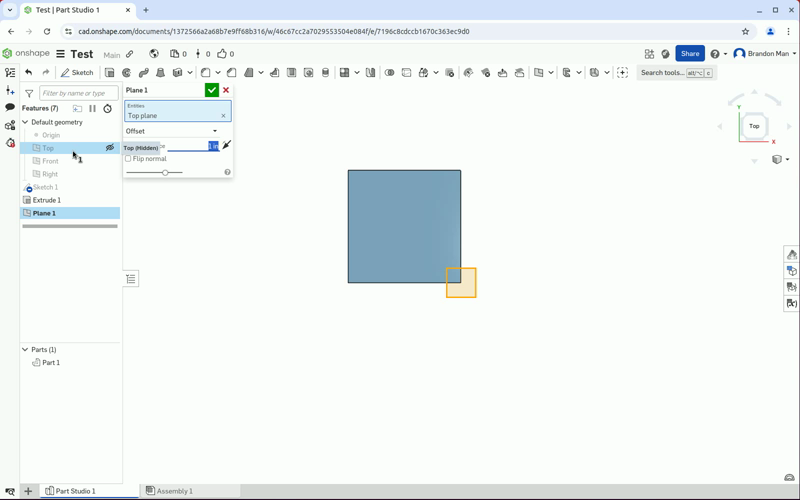
text(23.108)
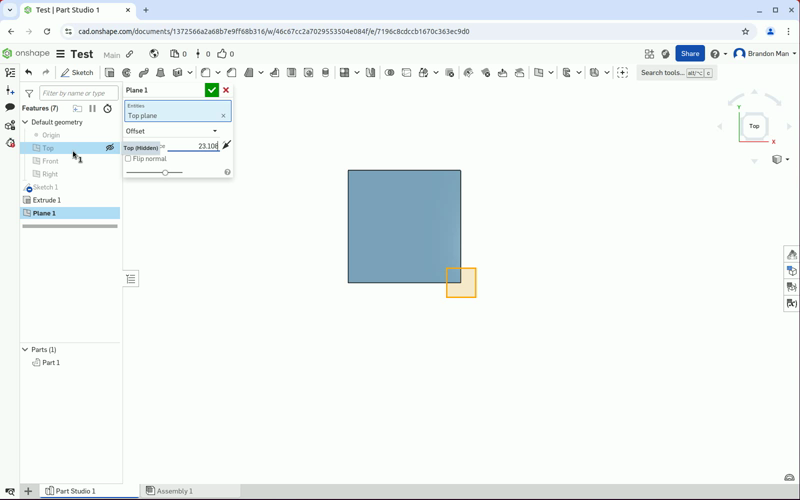
key(enter, 2)
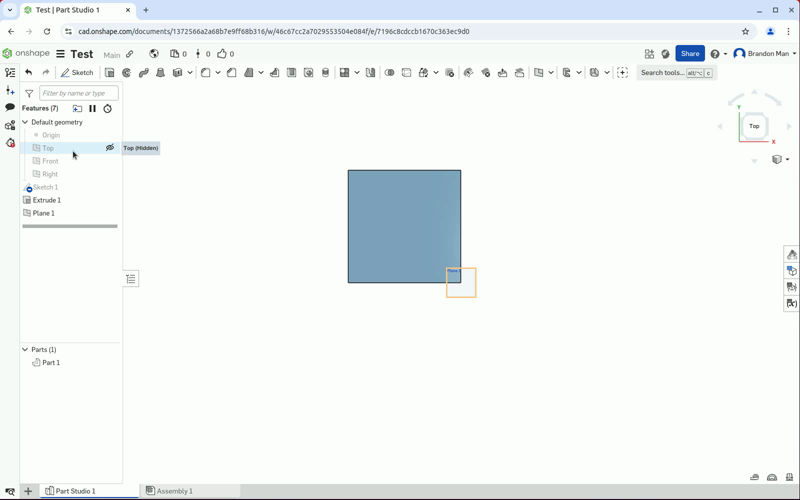
key(shift+s)
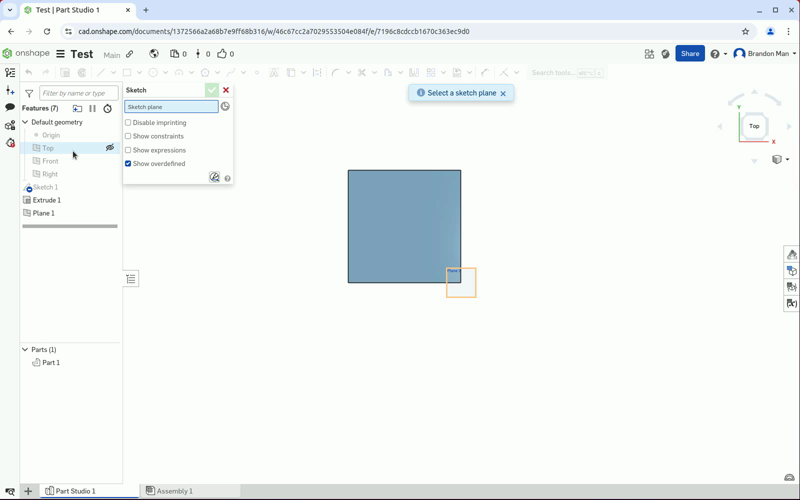
mouse_move(73, 215)
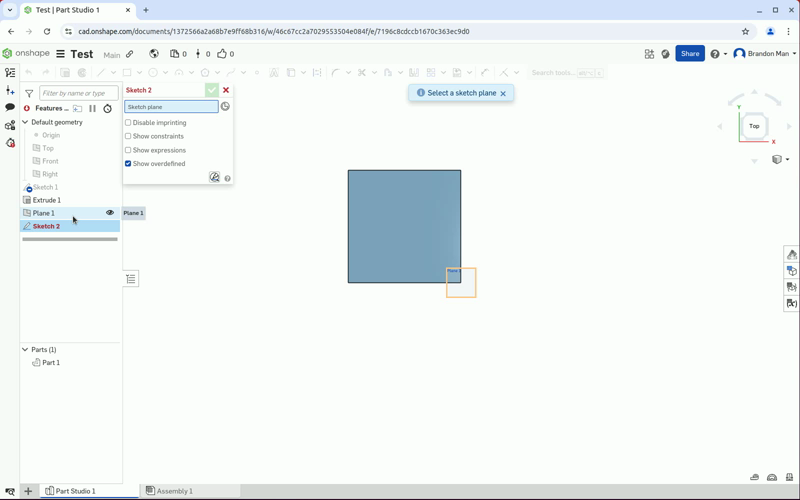
click(73, 215)
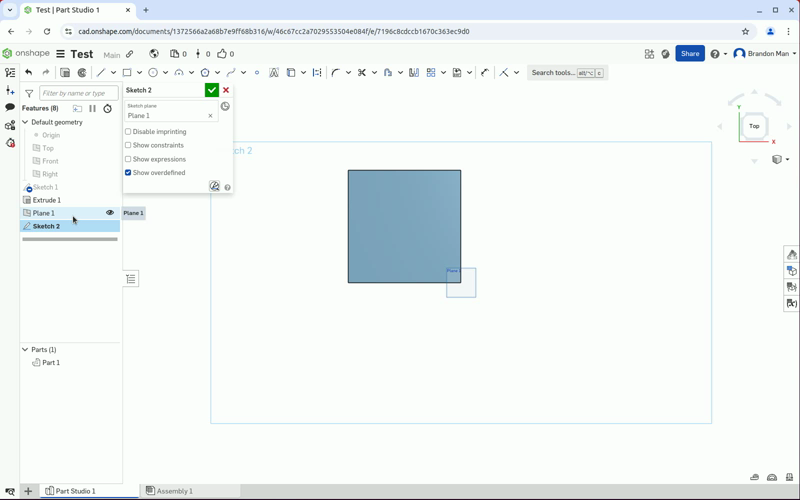
mouse_move(73, 352)
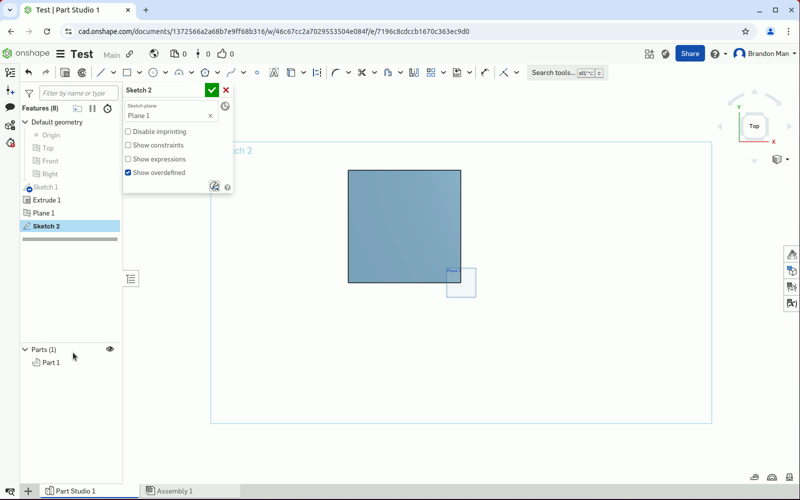
key(y)
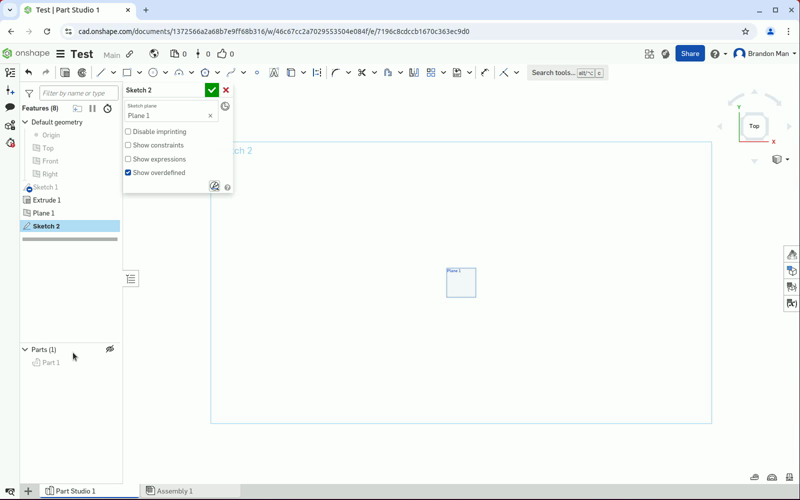
key(l)
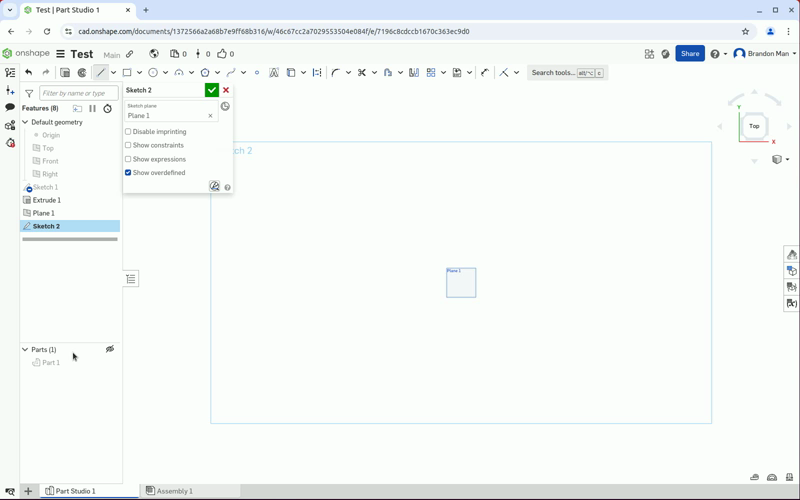
key_down(shift)
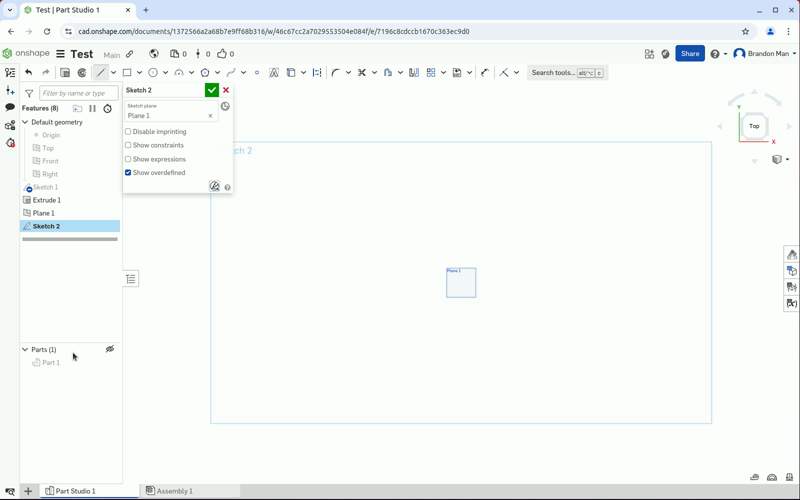
mouse_move(348, 226)
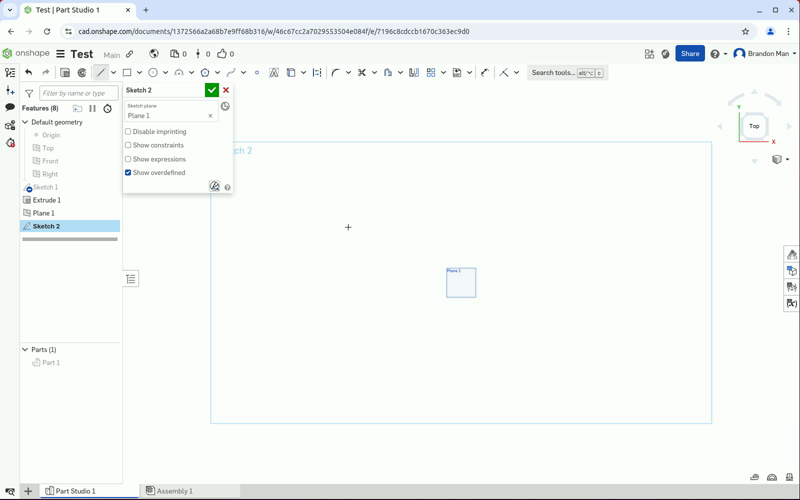
click(348, 226)
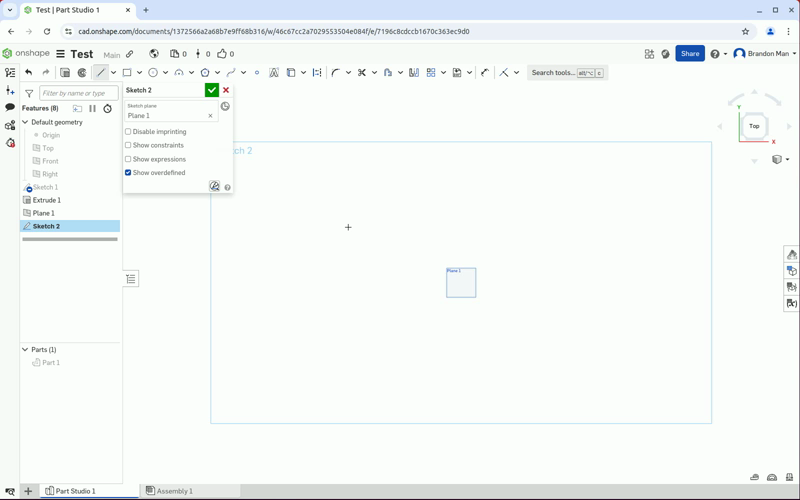
key_up(shift)
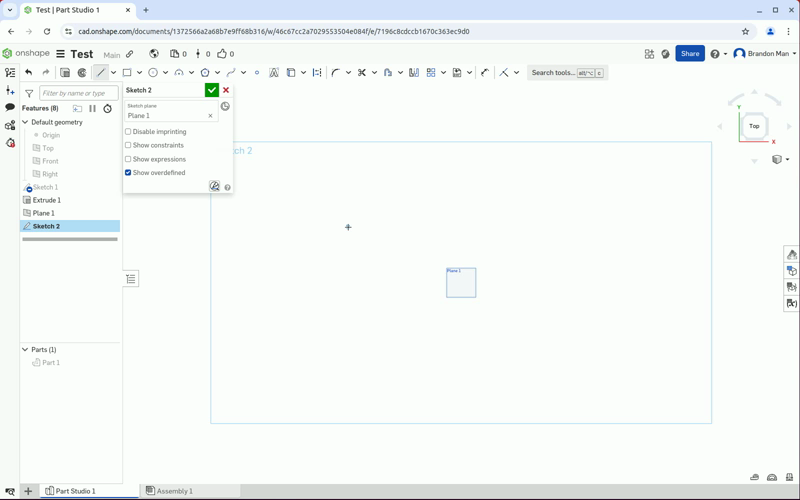
key_down(shift)
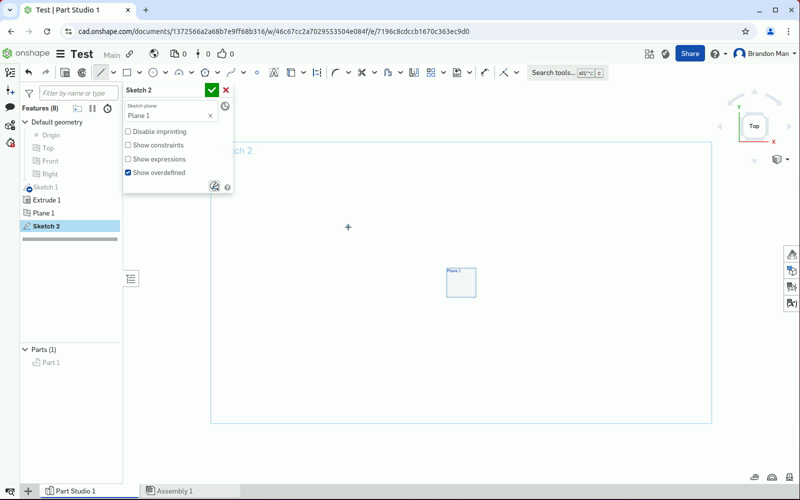
mouse_move(378, 226)
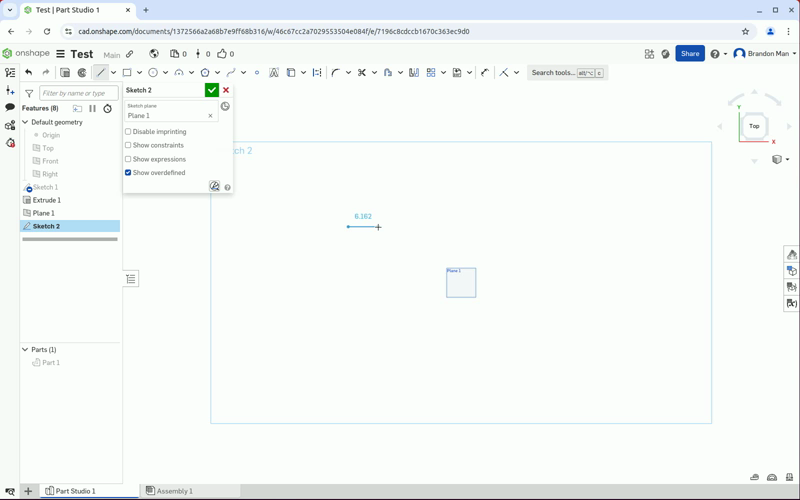
mouse_move(404, 226)
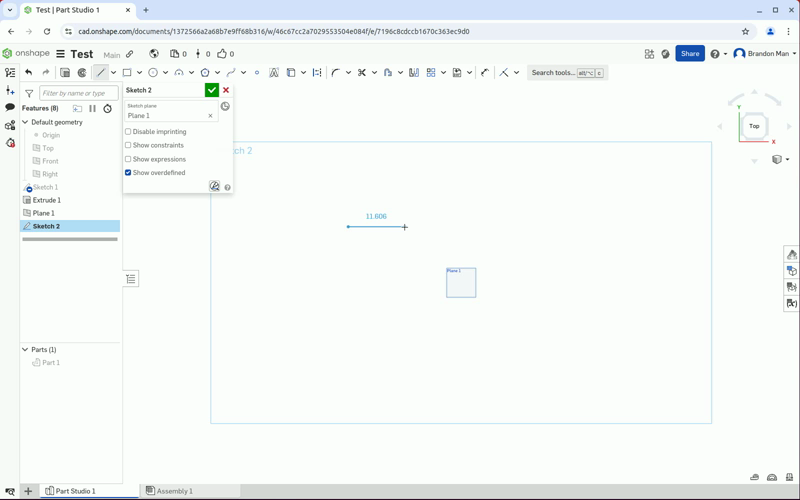
click(404, 226)
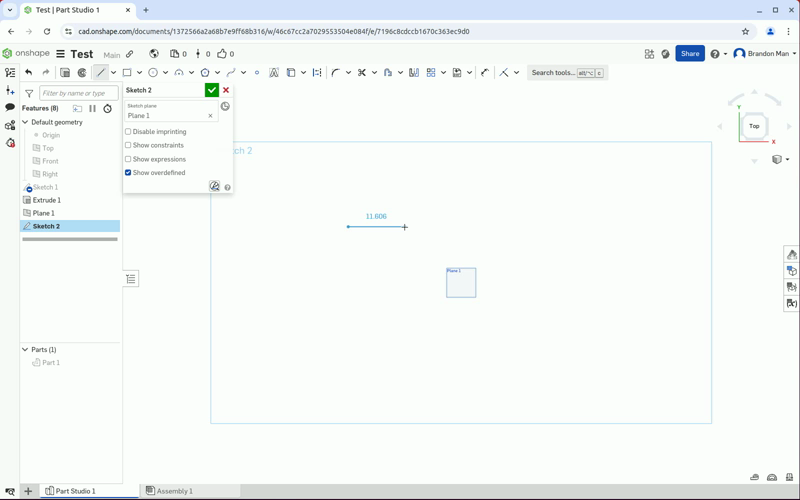
key_up(shift)
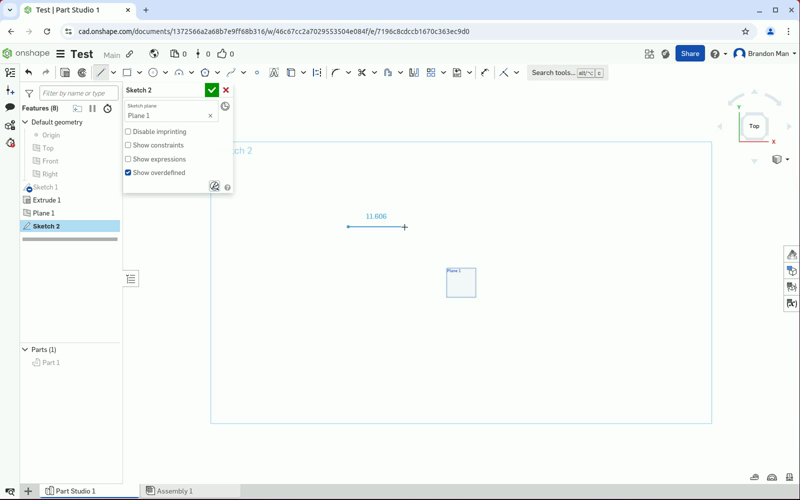
key_down(shift)
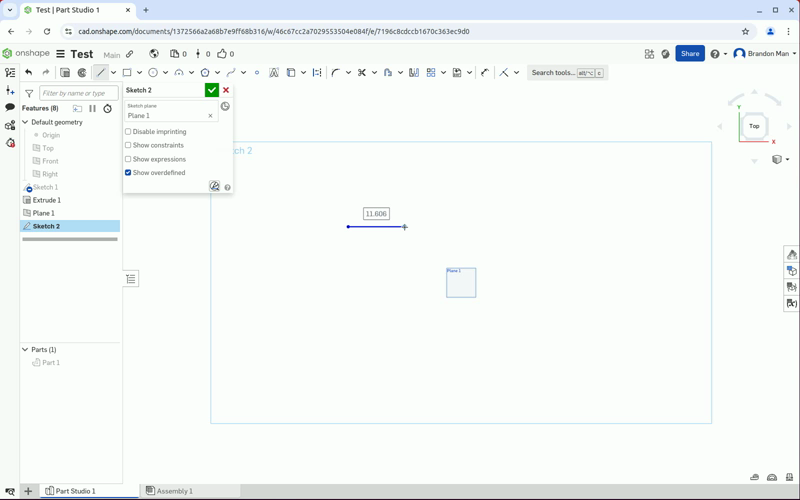
mouse_move(434, 226)
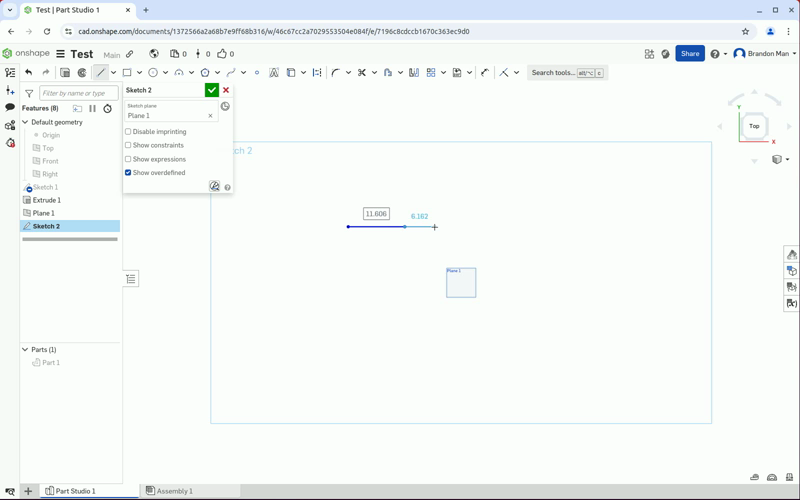
mouse_move(404, 169)
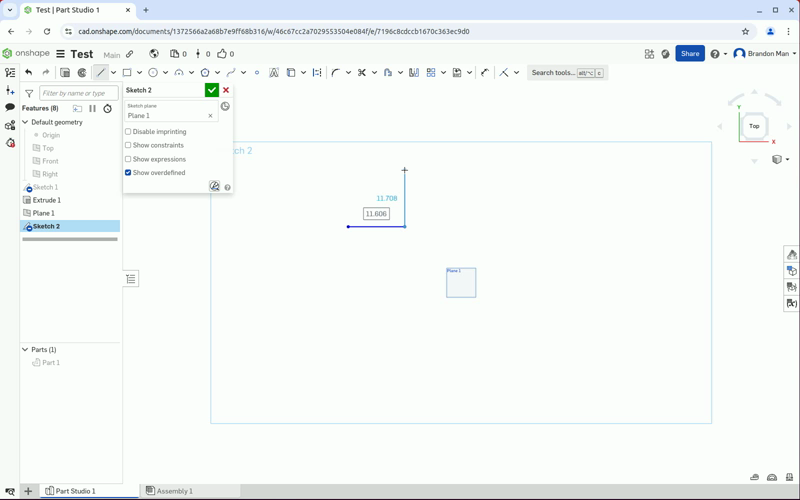
click(404, 169)
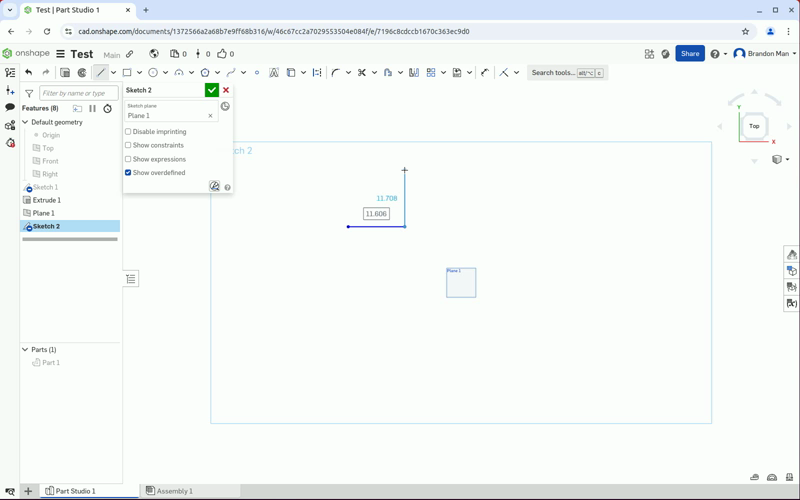
key_up(shift)
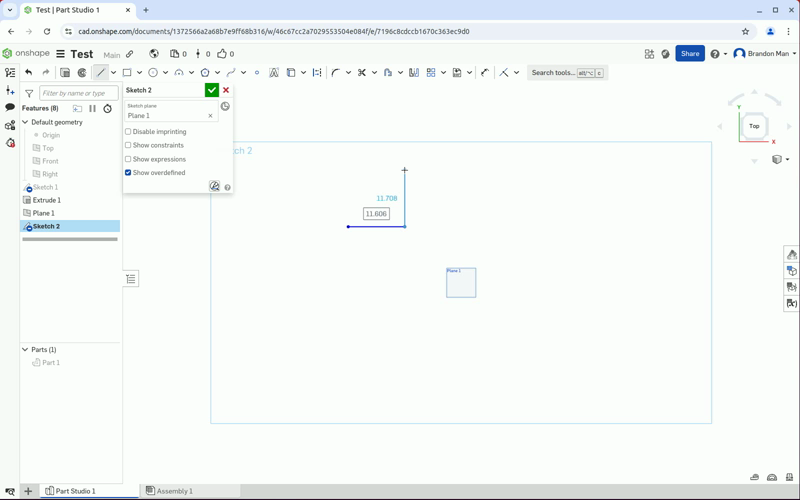
key_down(shift)
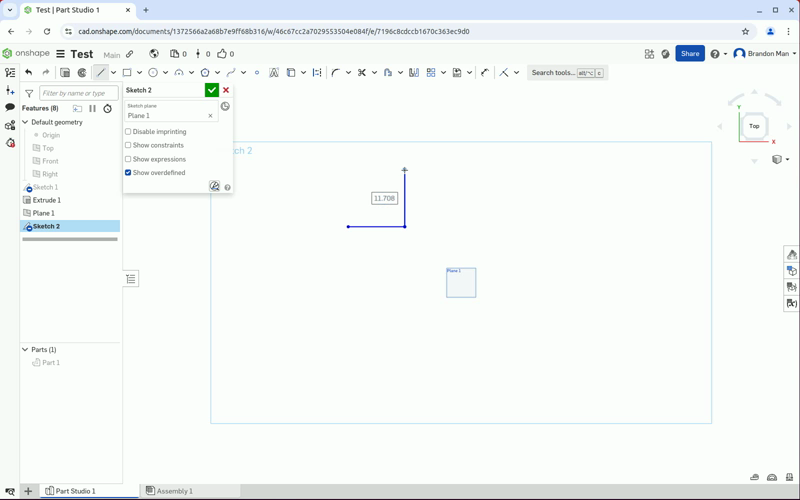
mouse_move(434, 169)
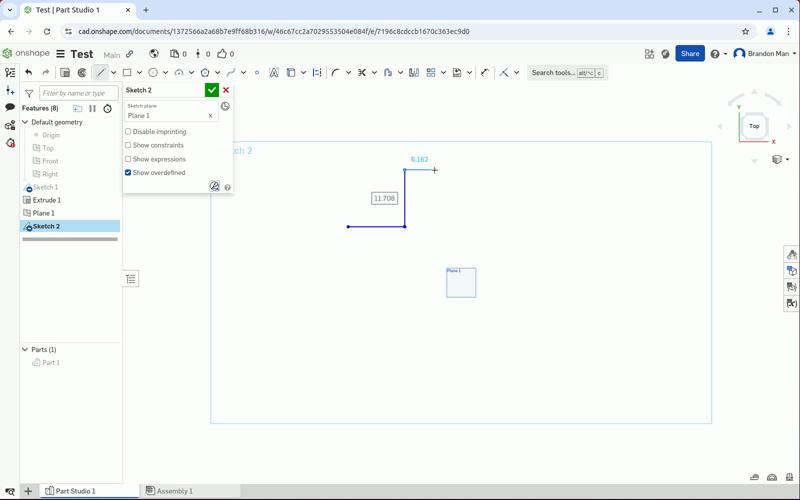
mouse_move(348, 169)
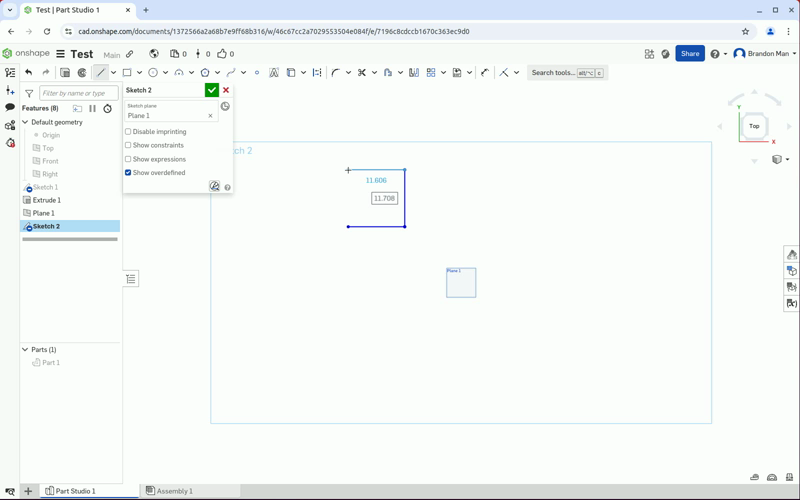
click(348, 169)
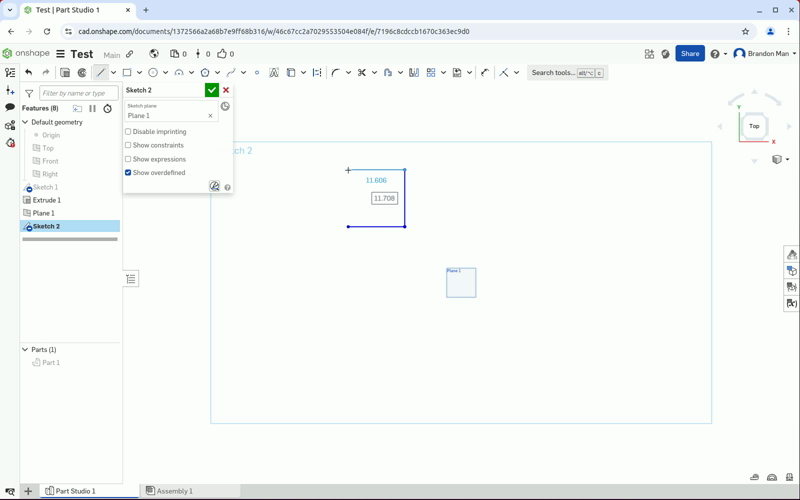
key_up(shift)
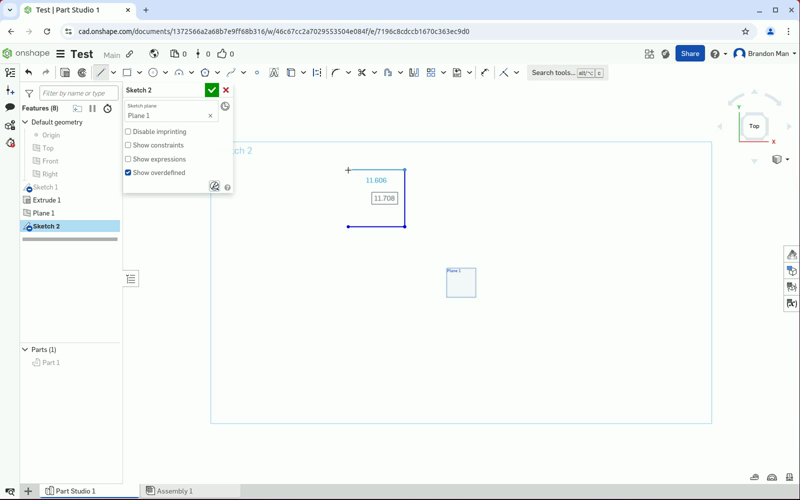
mouse_move(378, 169)
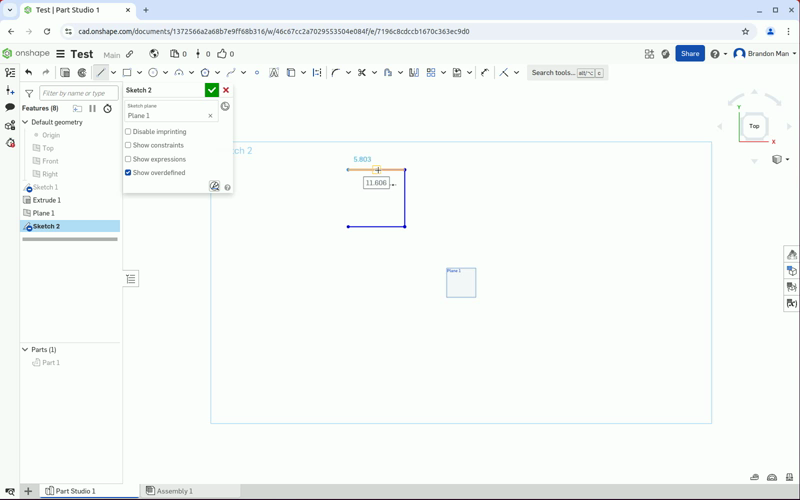
key_down(shift)
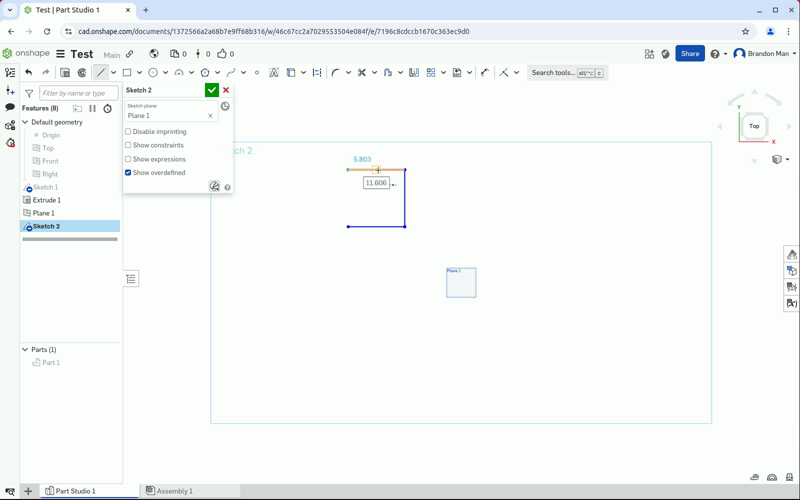
mouse_move(348, 226)
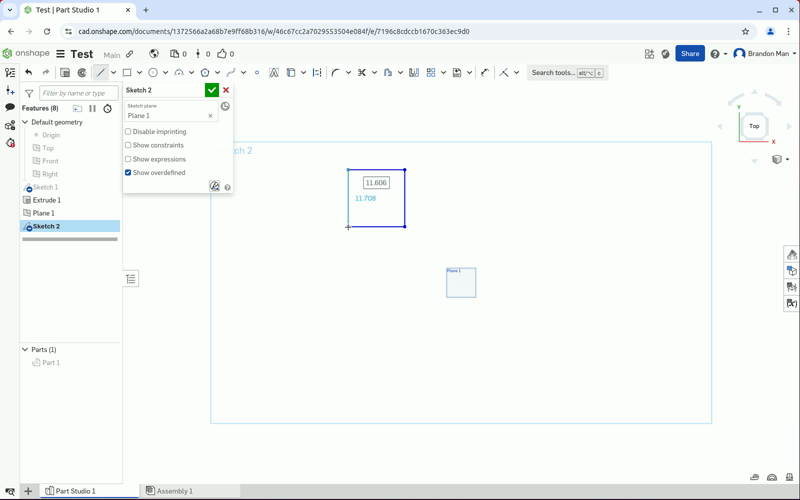
key_up(shift)
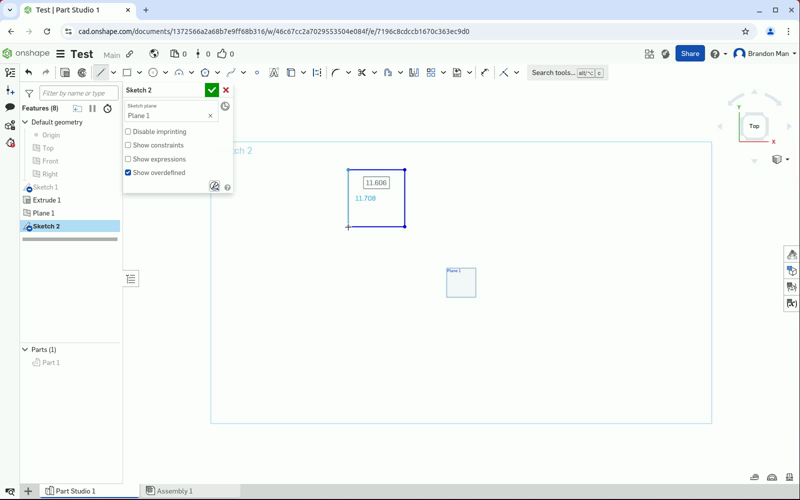
click(348, 226)
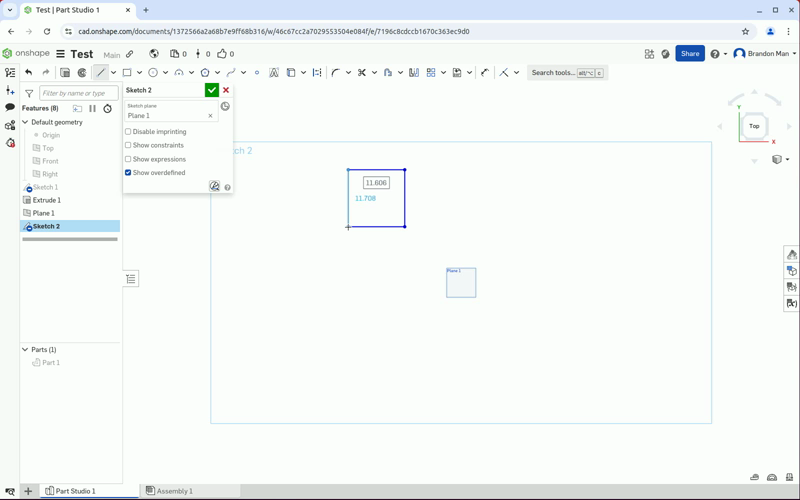
key(esc)
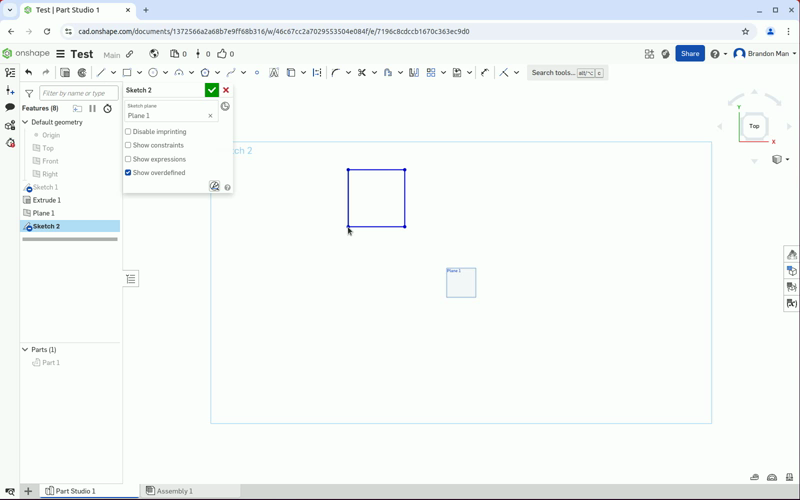
mouse_move(364, 192)
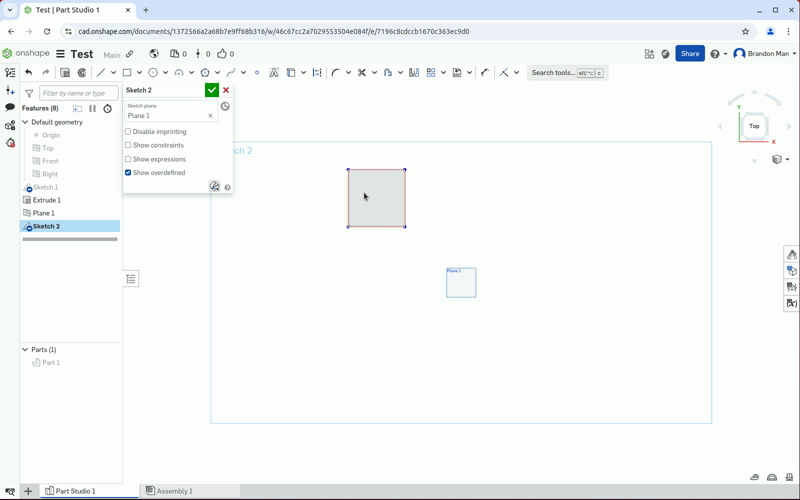
click(364, 192)
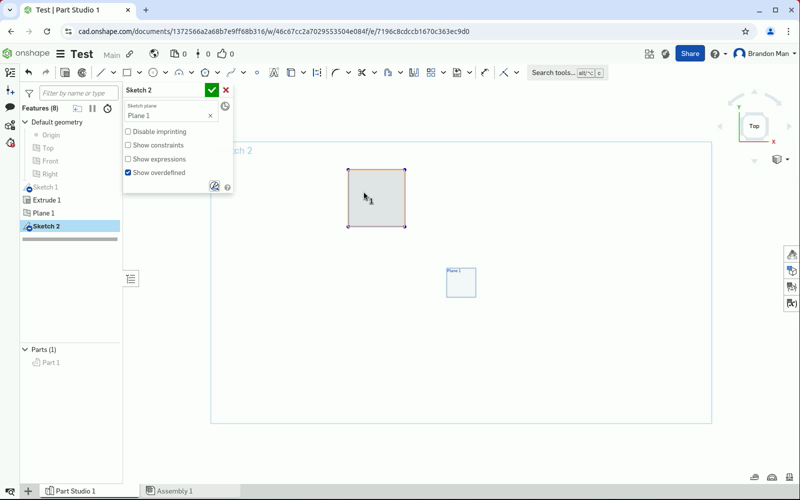
mouse_move(73, 352)
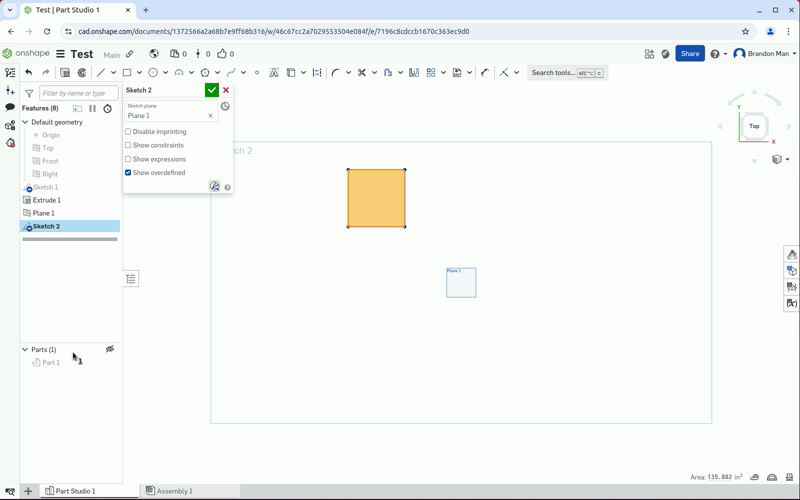
key(shift+y)
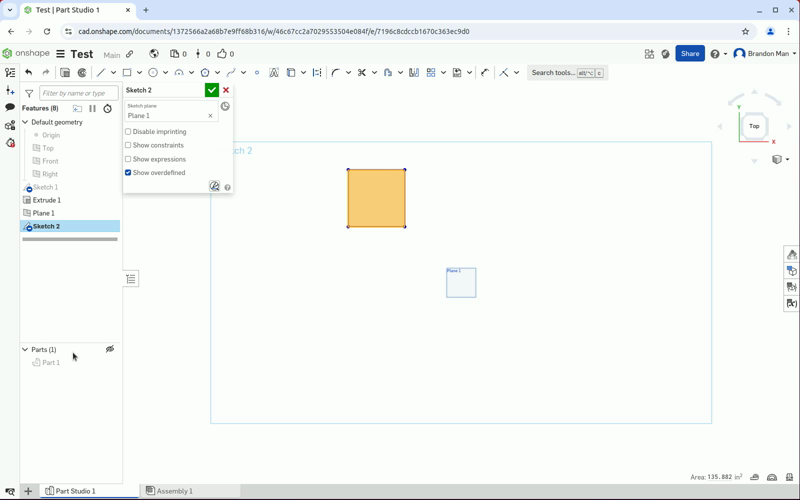
key(shift+e)
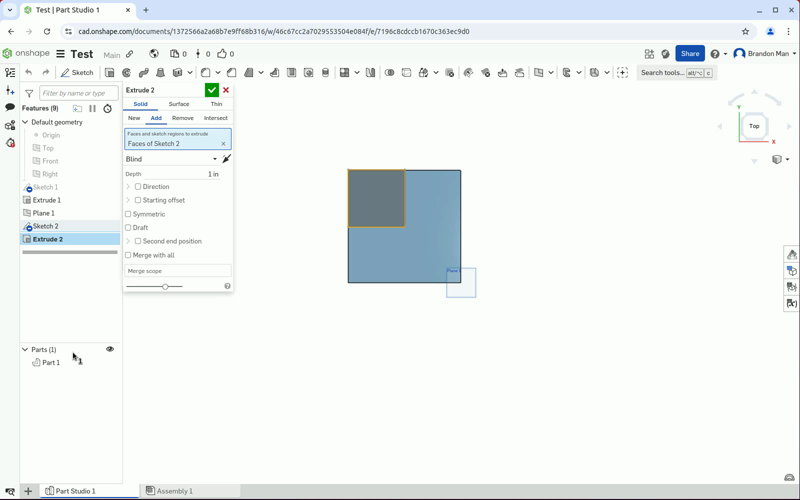
mouse_move(143, 106)
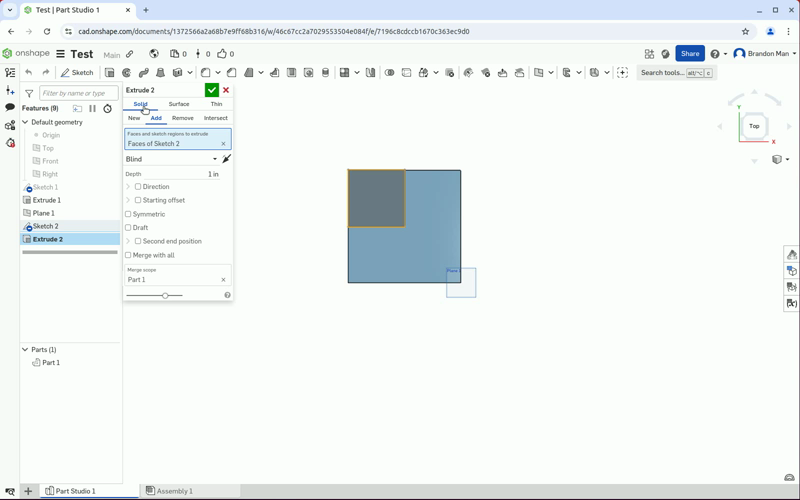
click(143, 106)
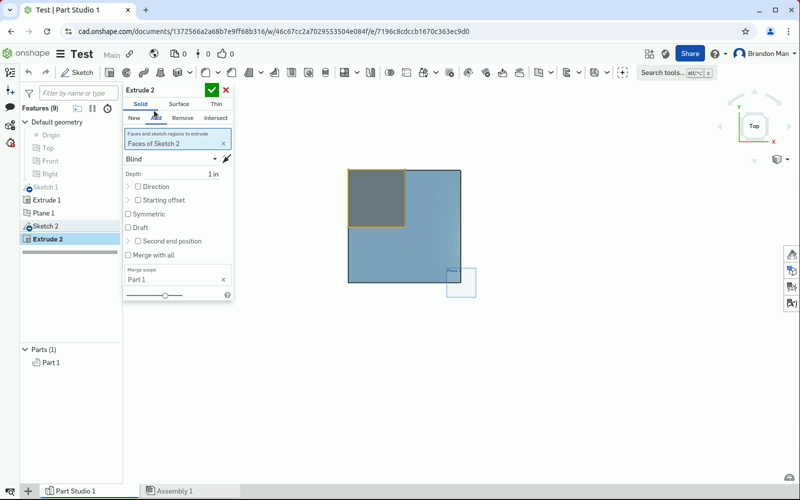
mouse_move(186, 120)
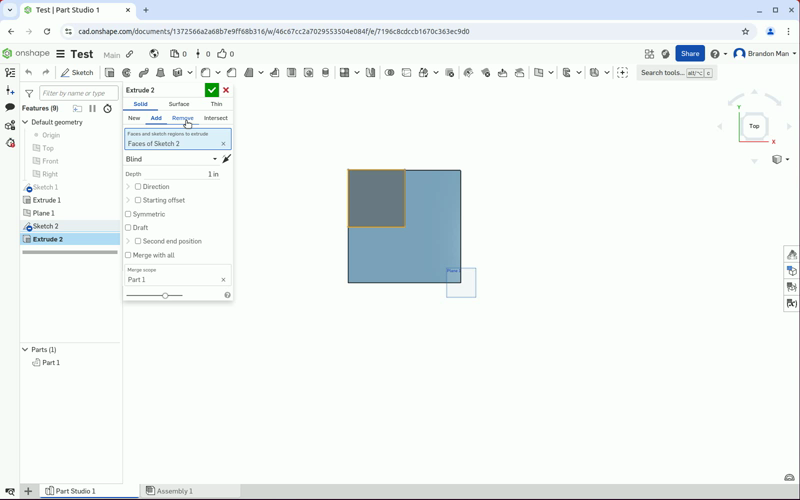
click(186, 120)
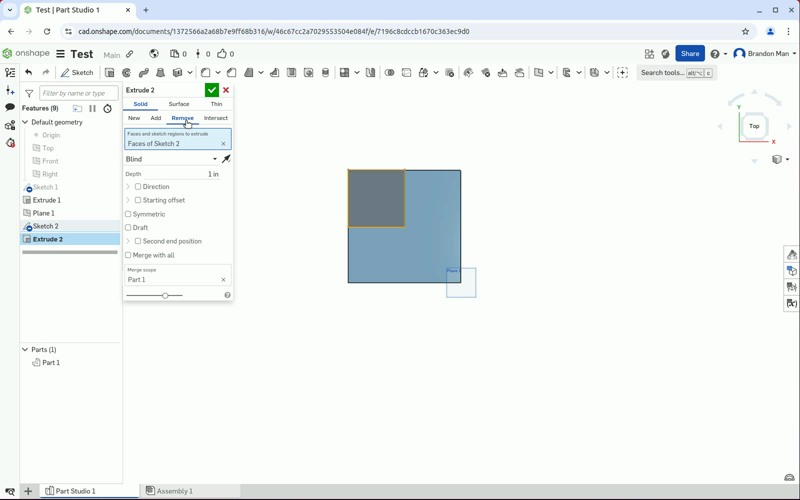
key(tab, 4)
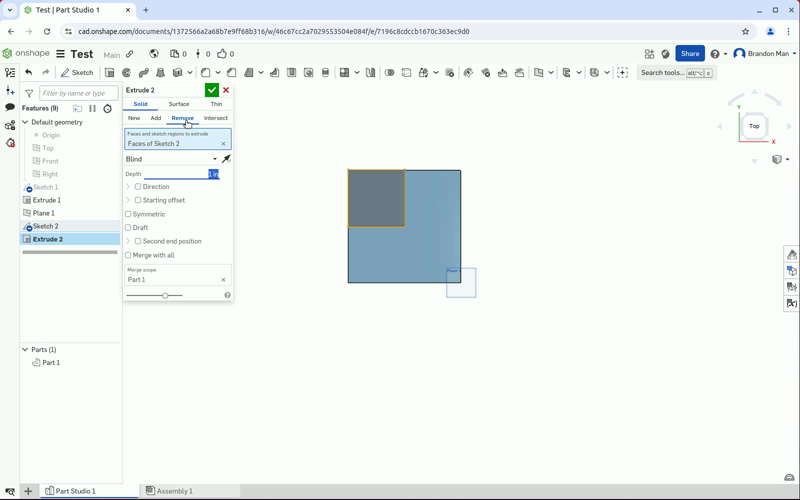
text(11.554)
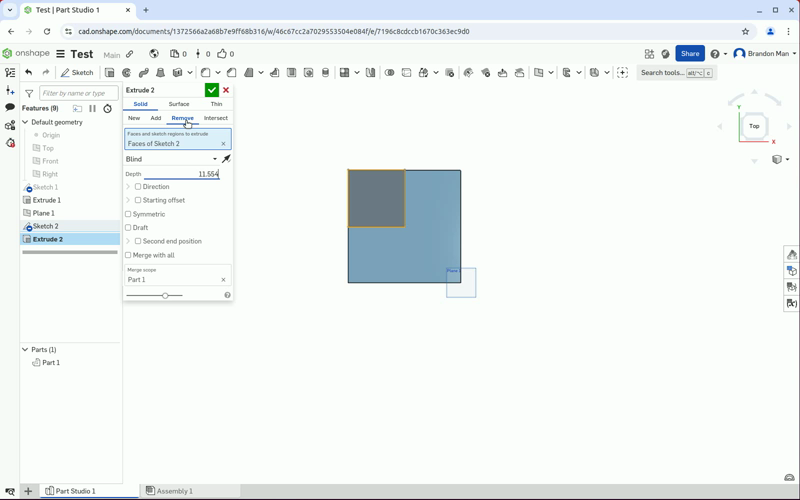
key(tab, 6)
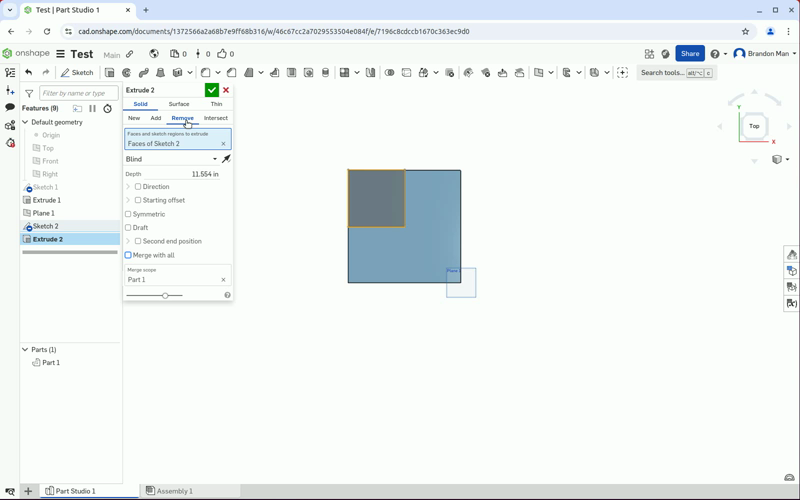
key(space)
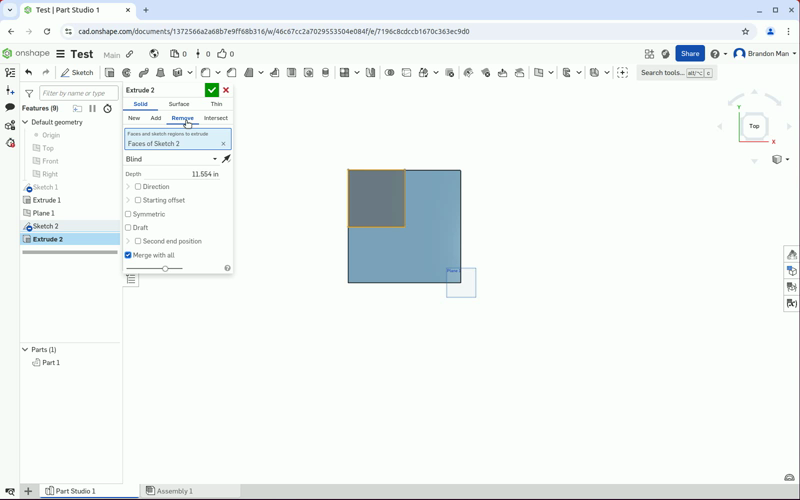
key(enter)
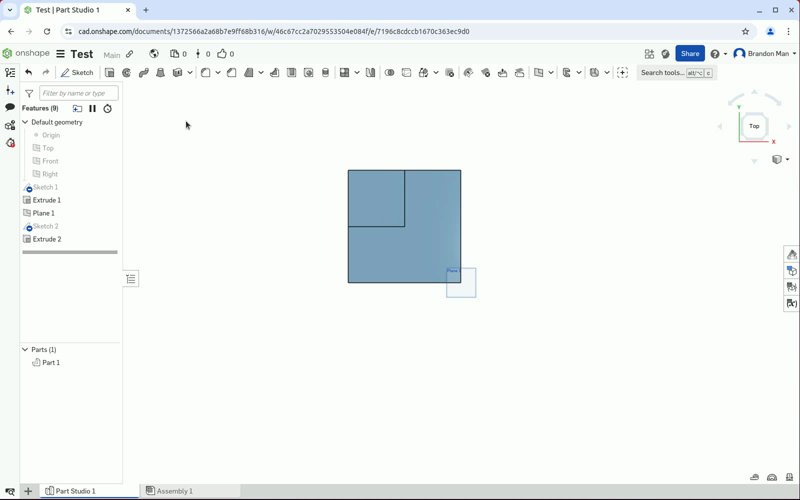
key(shift+h)
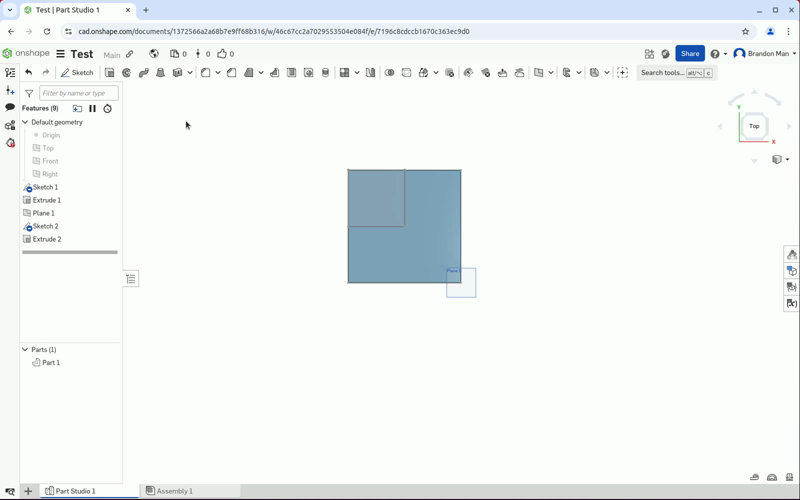
key(shift+h)
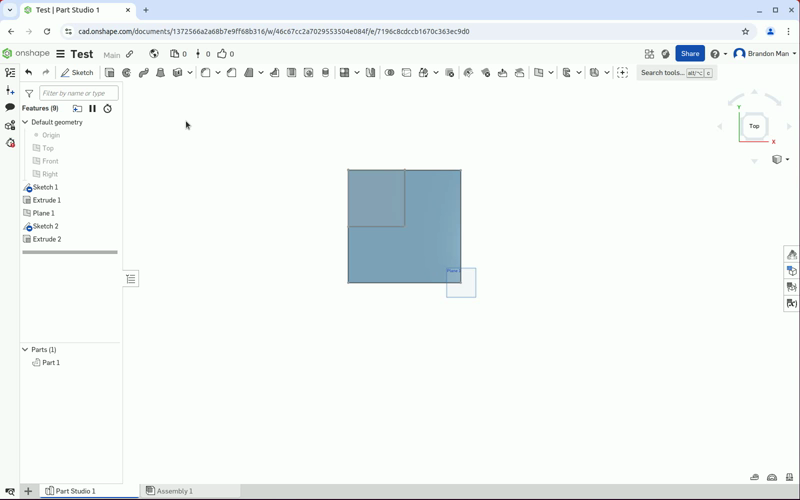
key(shift+7)
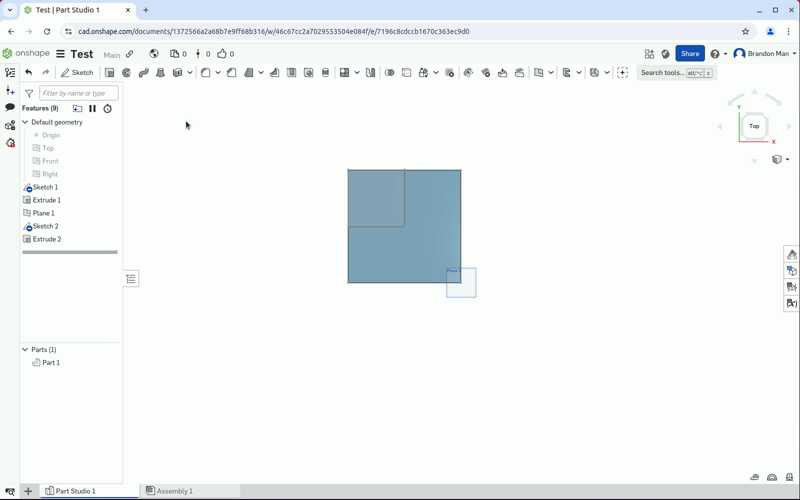
key(up, 3)
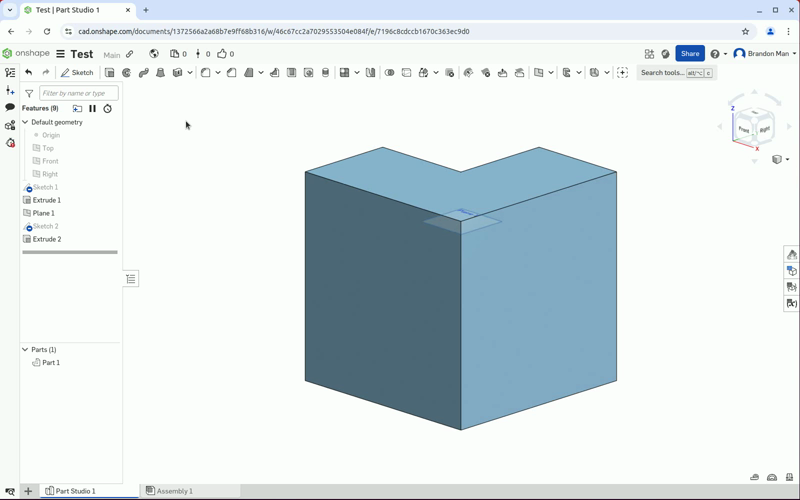
key(left, 3)
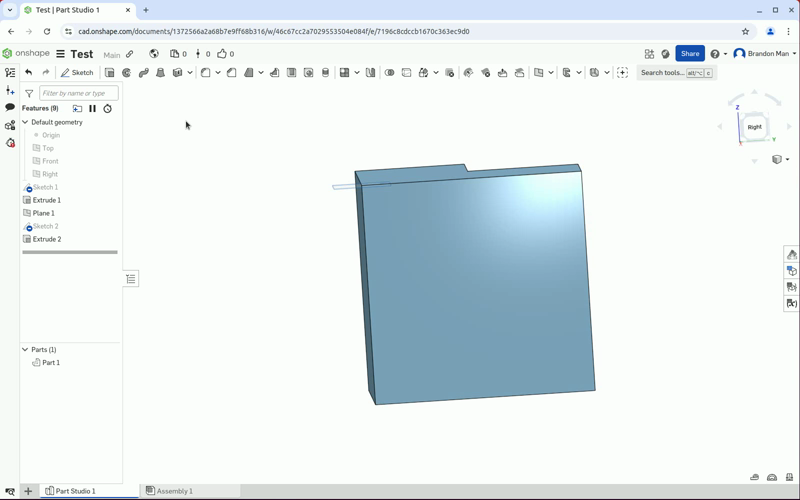
key(right, 3)
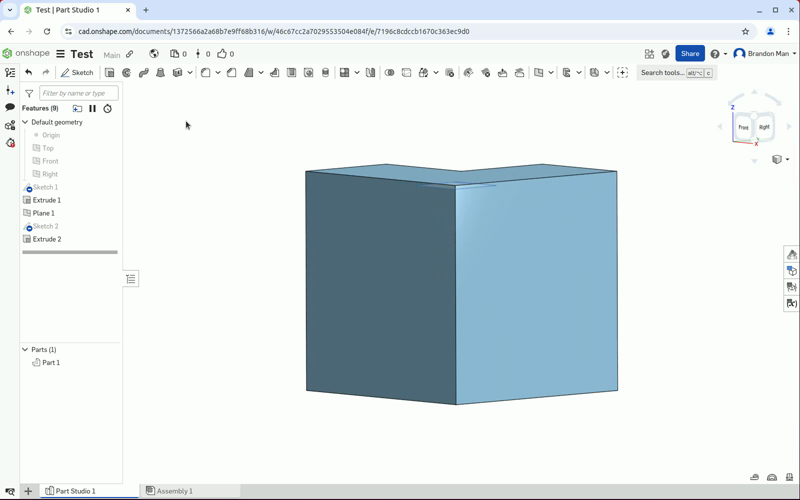
key(down, 3)
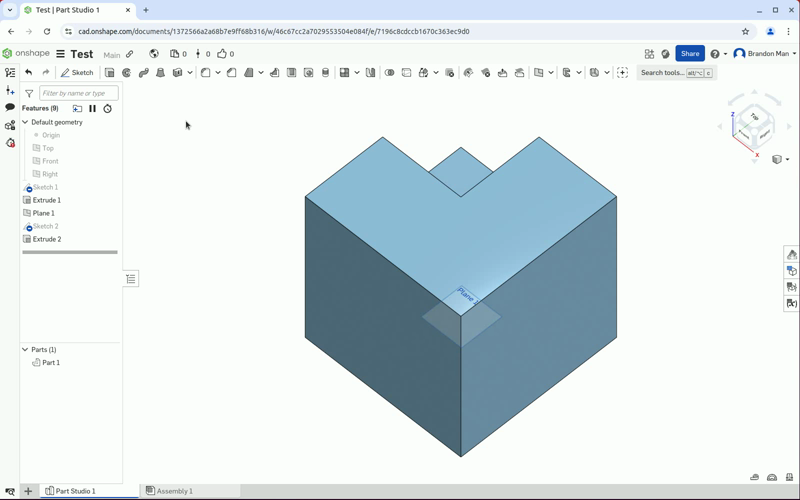
mouse_move(73, 189)
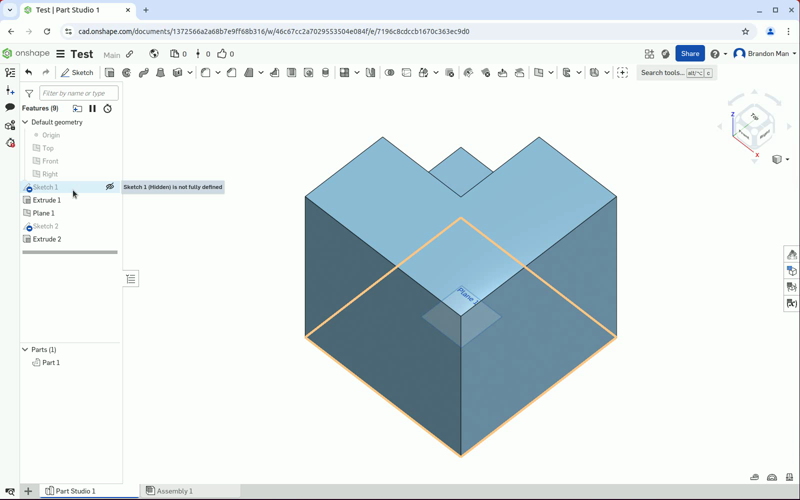
click(73, 189)